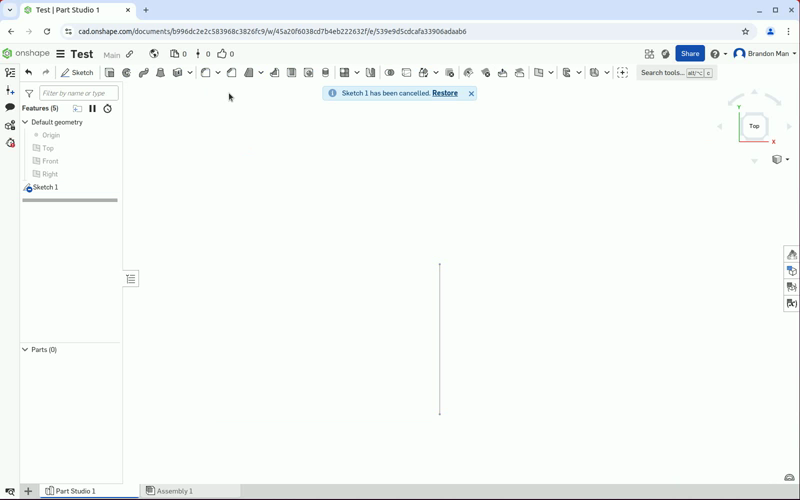
key(shift+h)
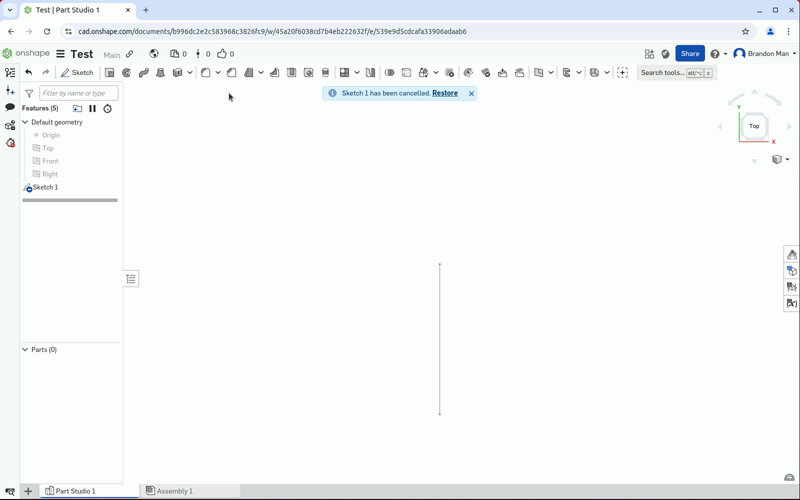
key(shift+s)
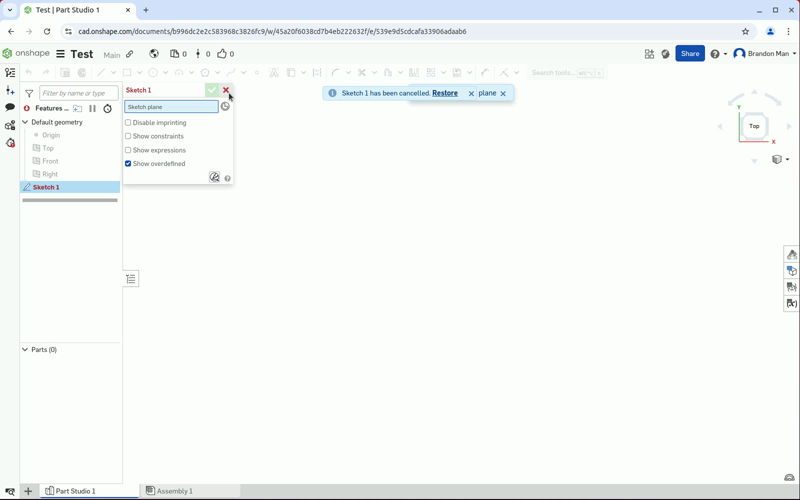
mouse_move(73, 150)
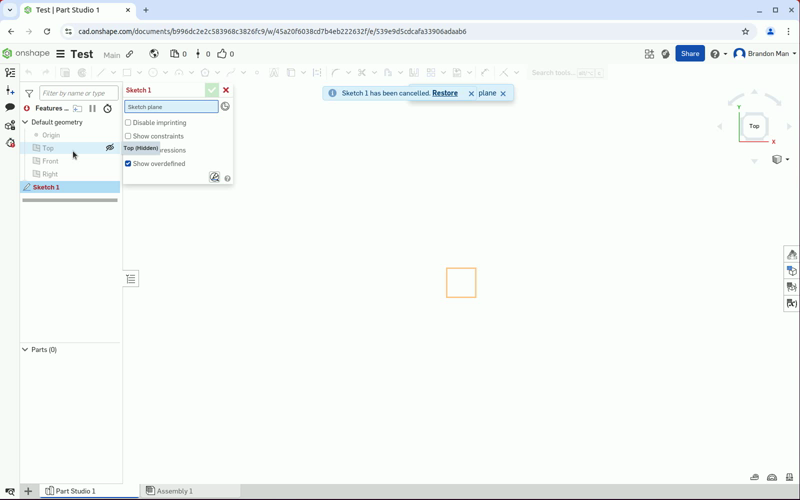
click(73, 150)
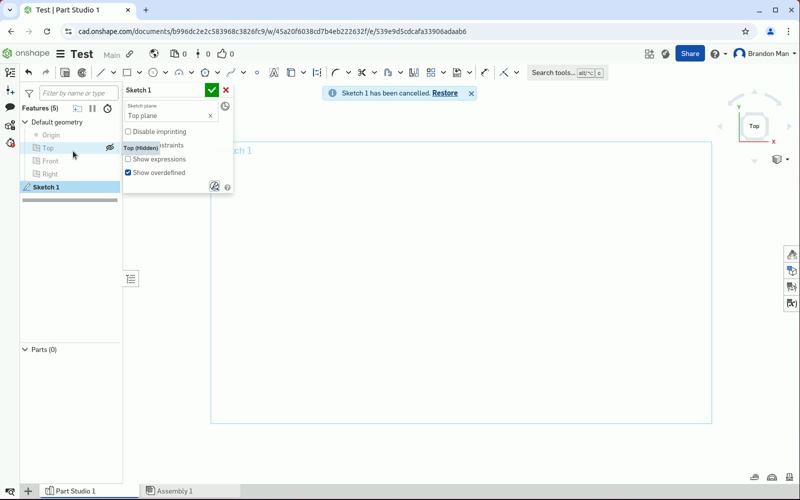
mouse_move(73, 352)
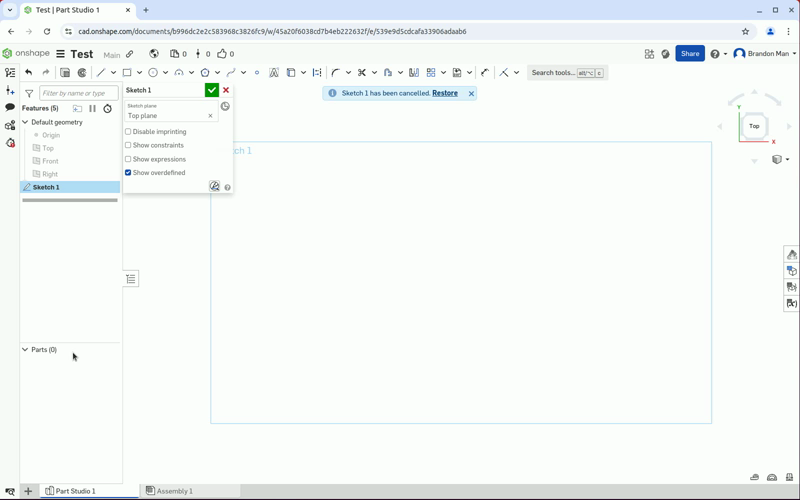
key(y)
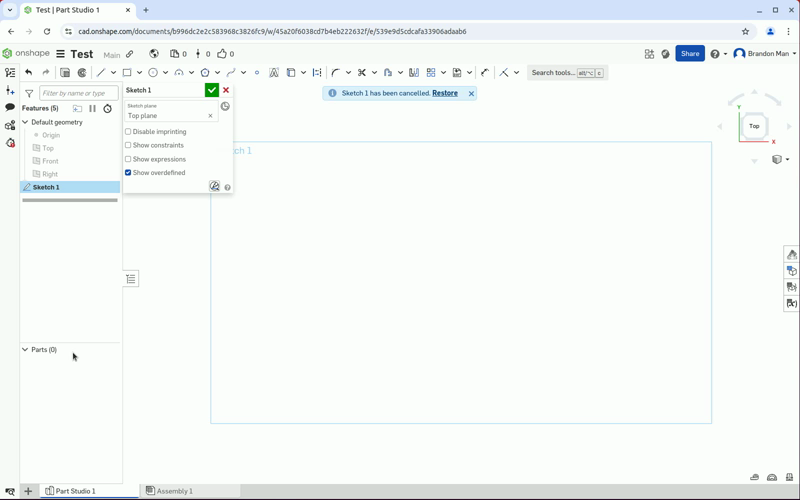
key(l)
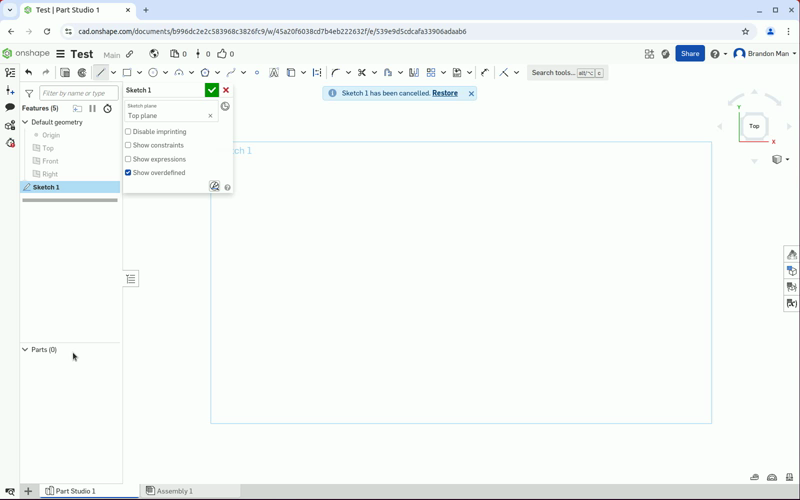
key_down(shift)
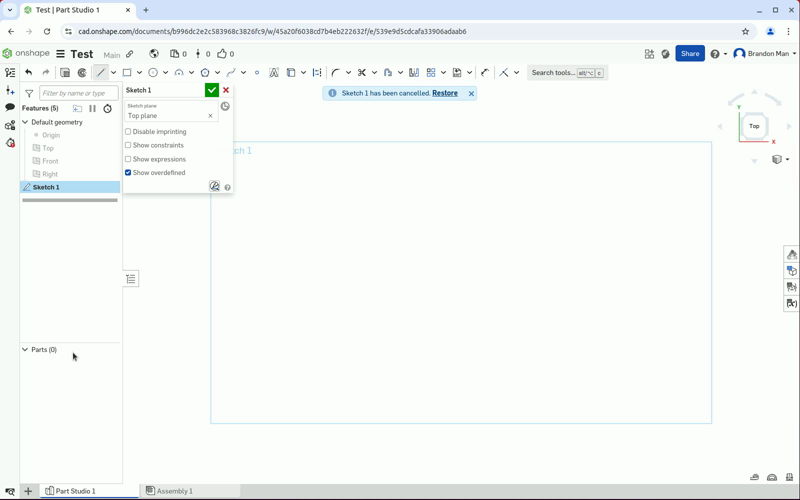
mouse_move(404, 339)
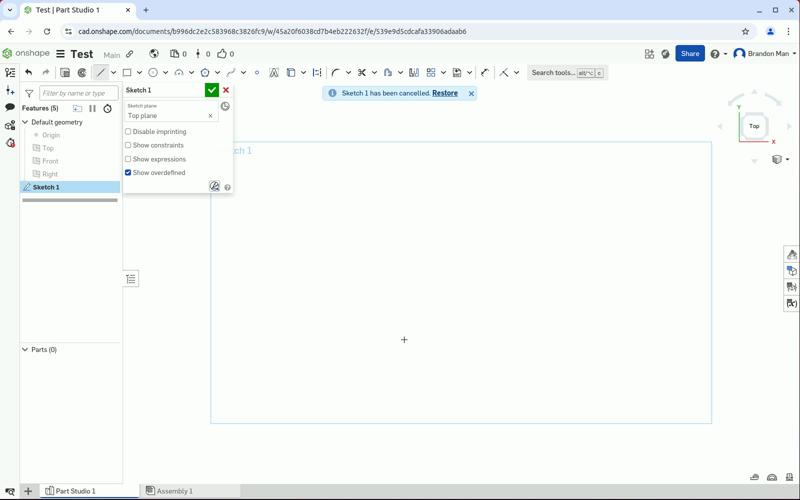
click(404, 339)
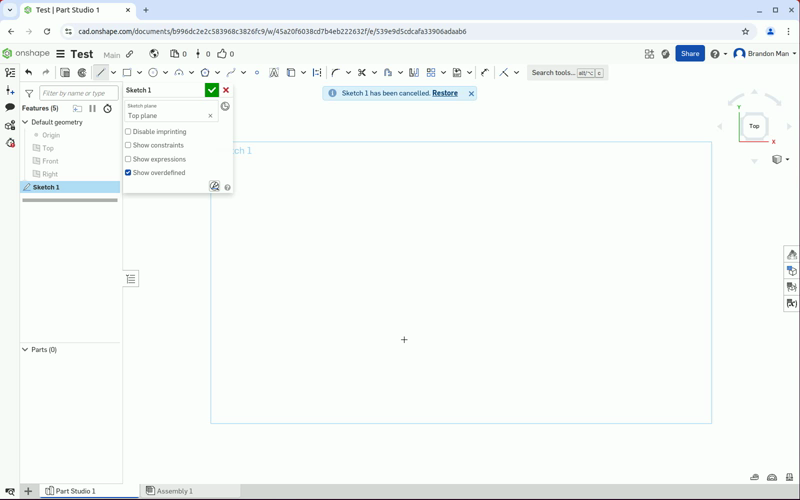
key_up(shift)
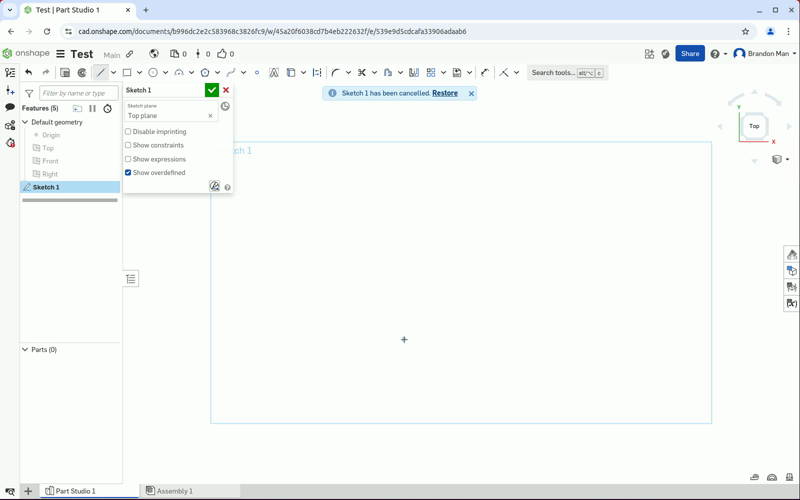
key_down(shift)
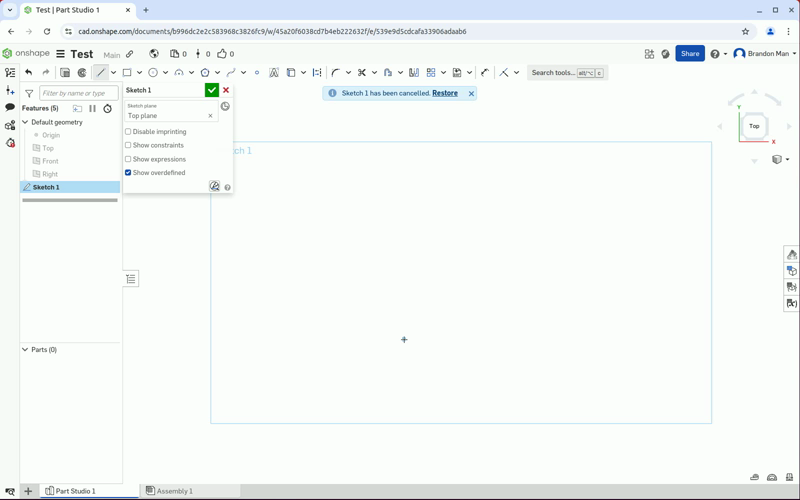
mouse_move(516, 339)
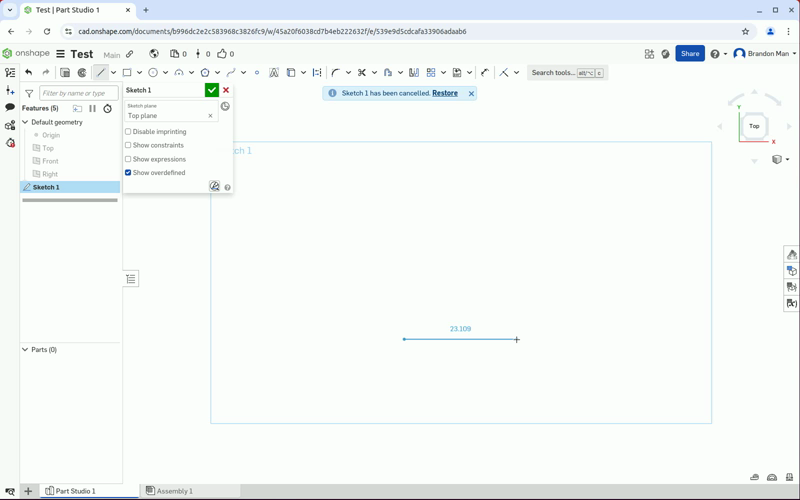
click(516, 339)
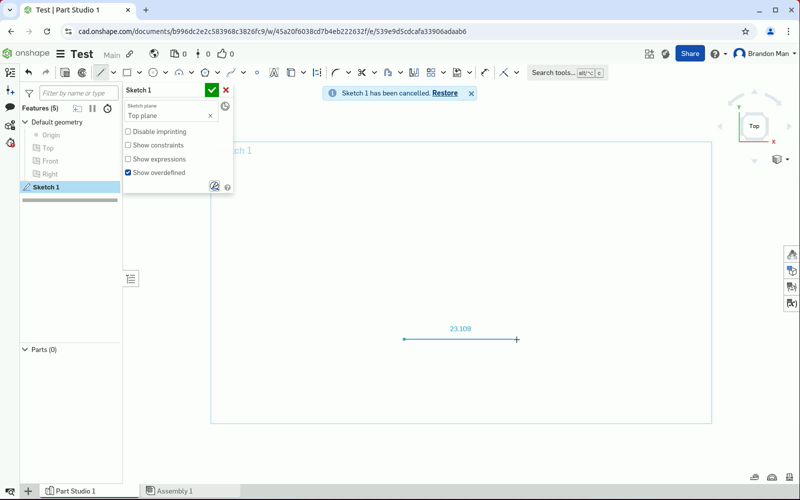
key_up(shift)
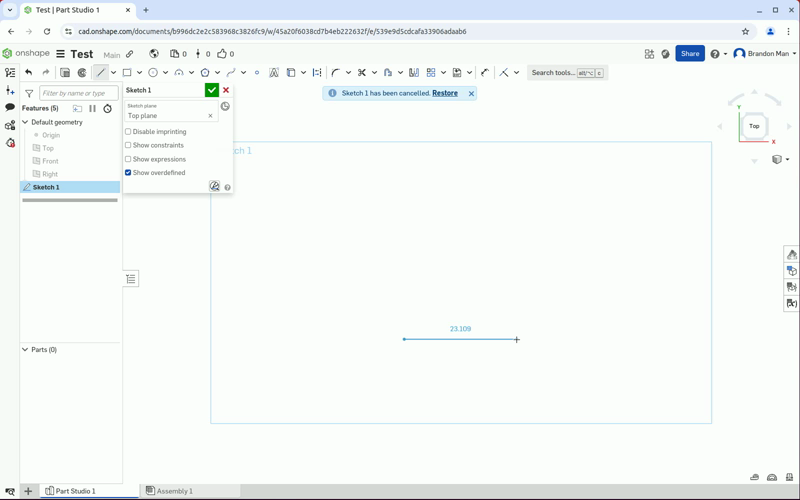
key_down(shift)
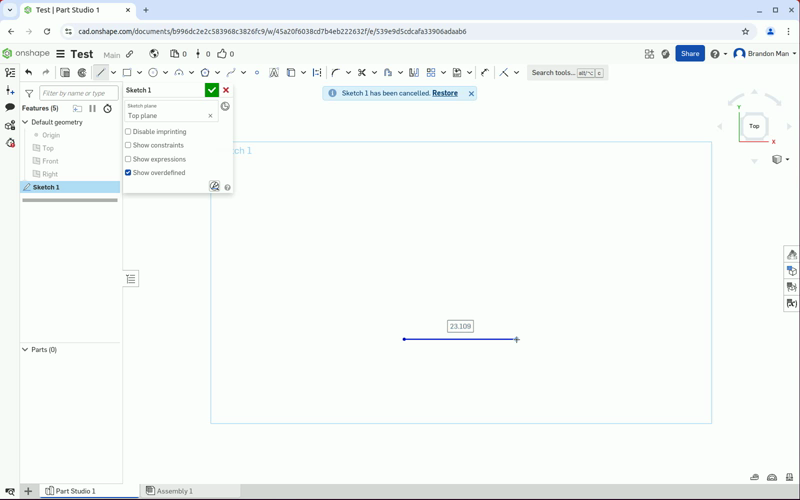
mouse_move(516, 226)
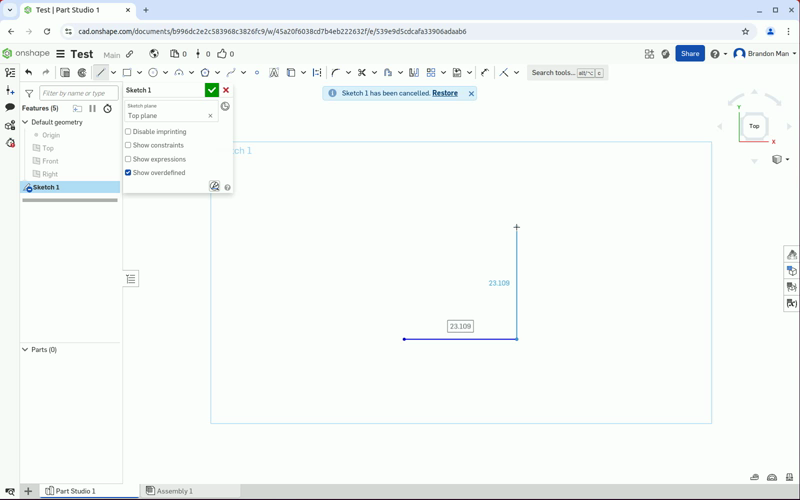
click(516, 226)
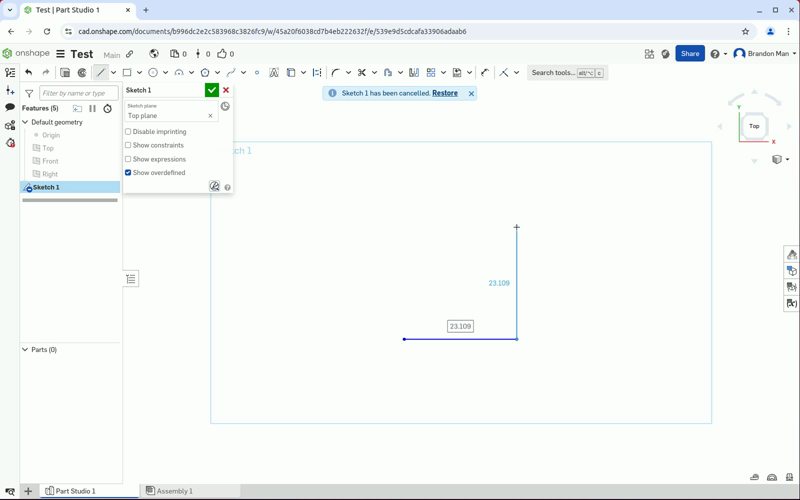
key_up(shift)
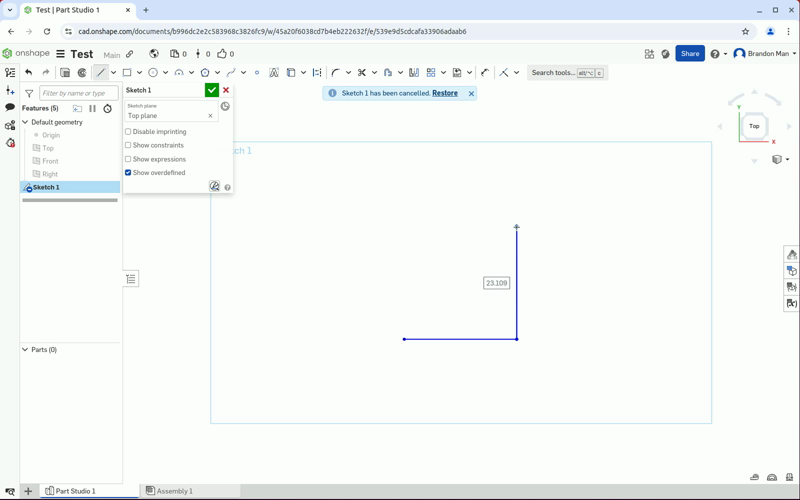
key_down(shift)
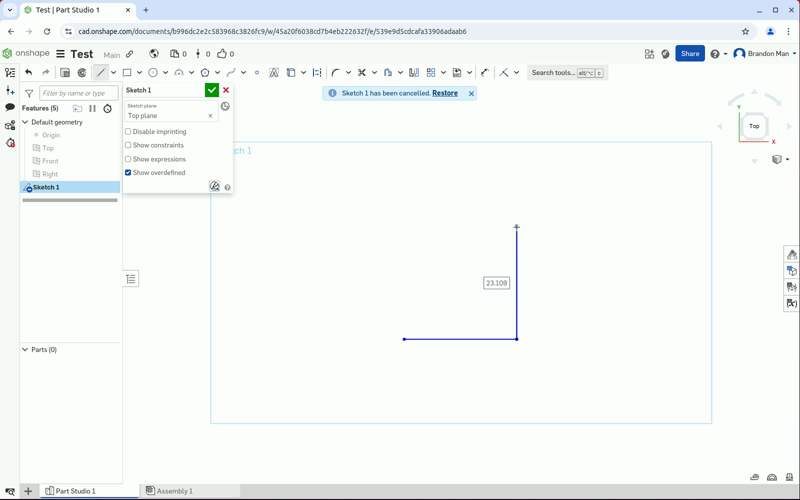
mouse_move(404, 226)
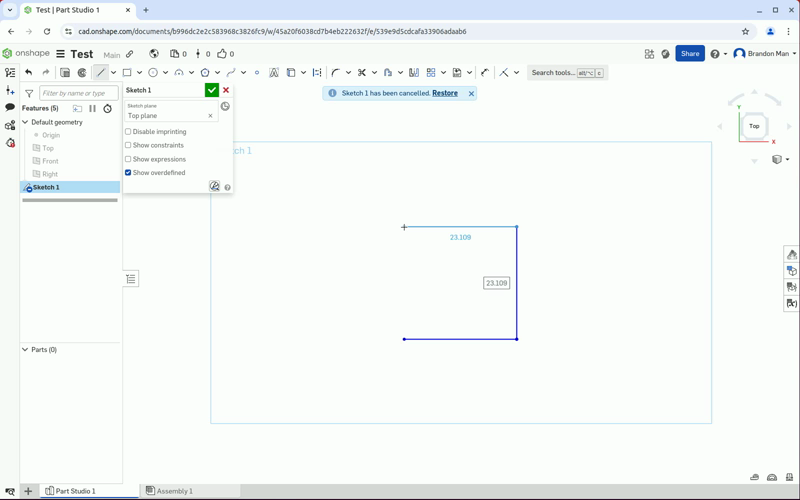
click(404, 226)
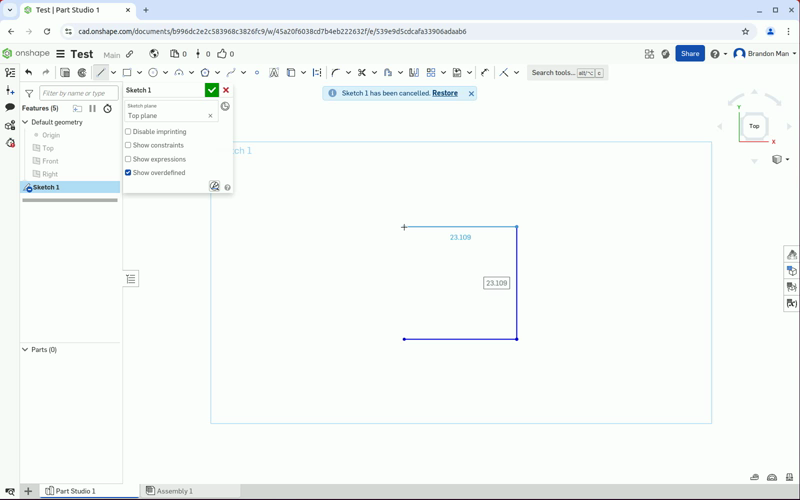
key_up(shift)
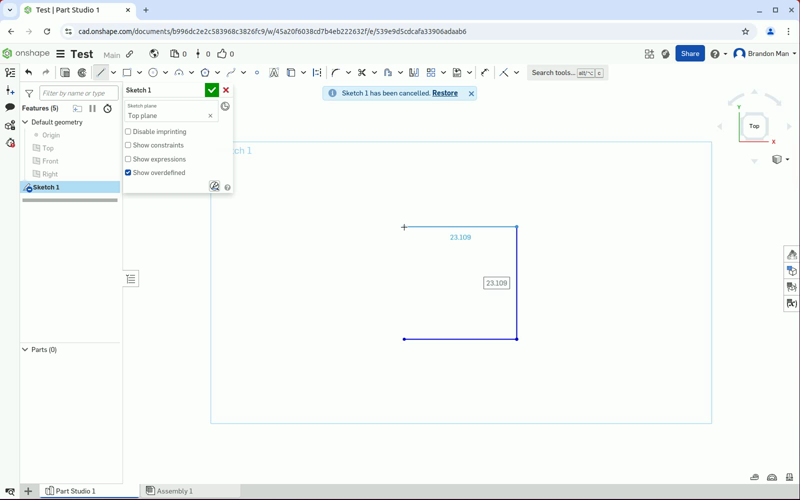
key_down(shift)
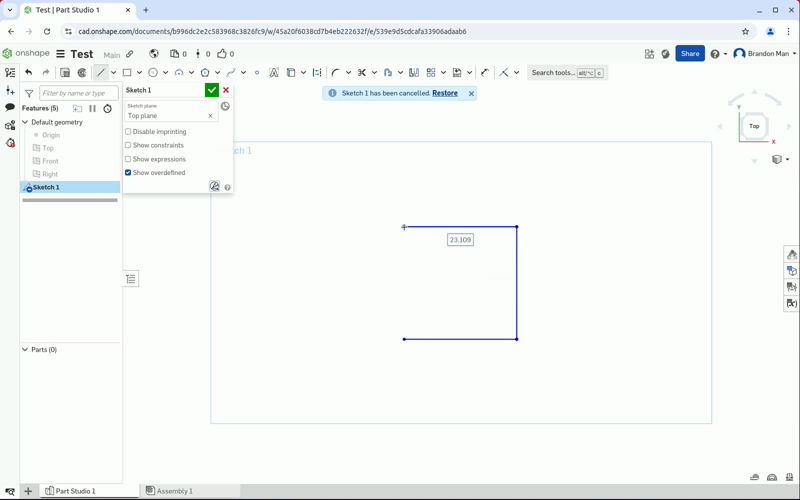
mouse_move(404, 339)
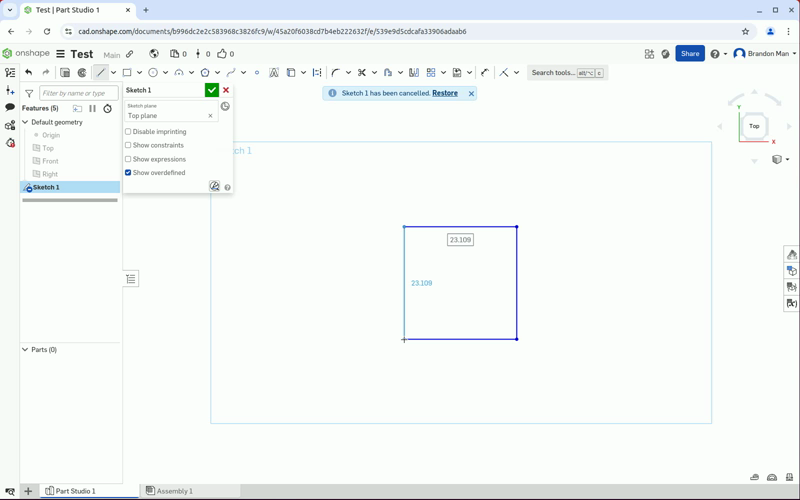
key_up(shift)
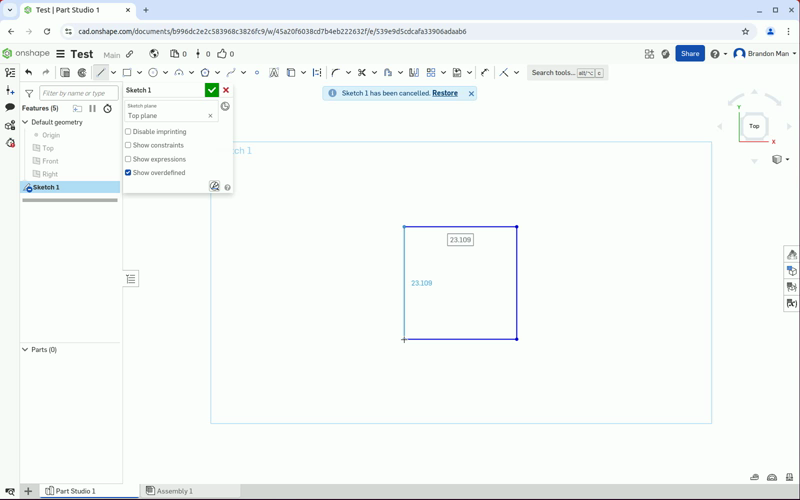
click(404, 339)
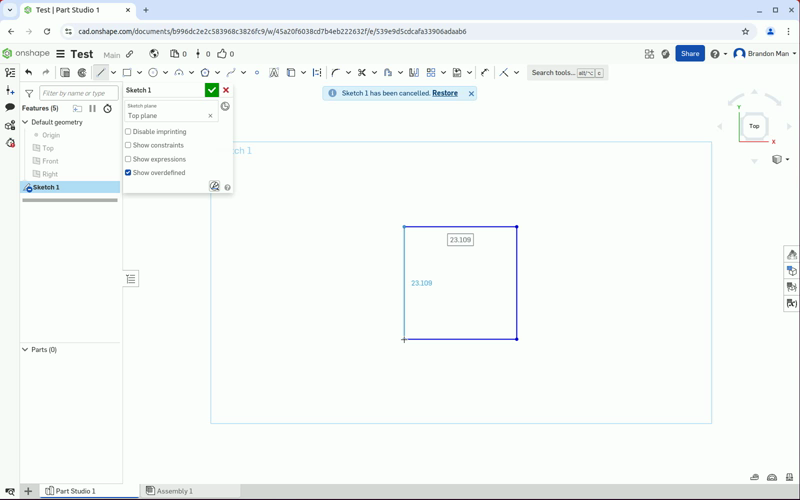
key(esc)
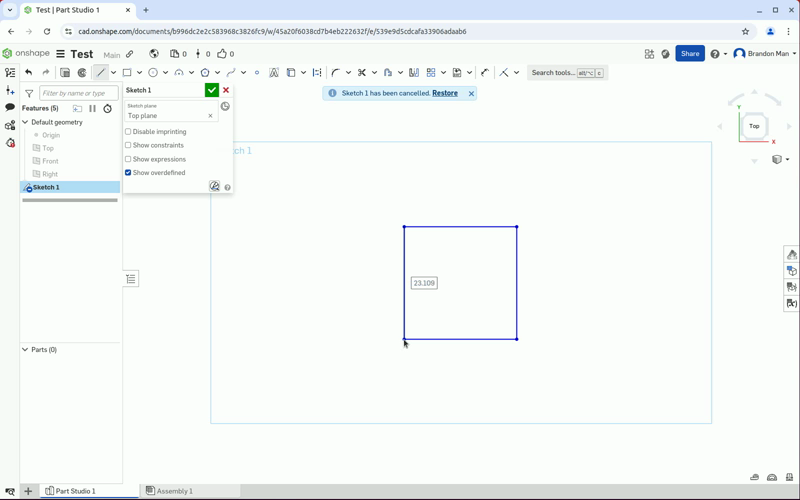
mouse_move(469, 245)
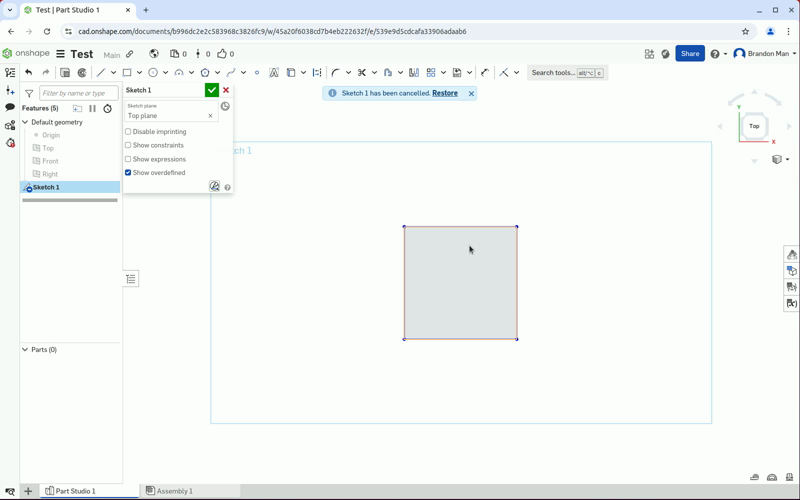
click(469, 245)
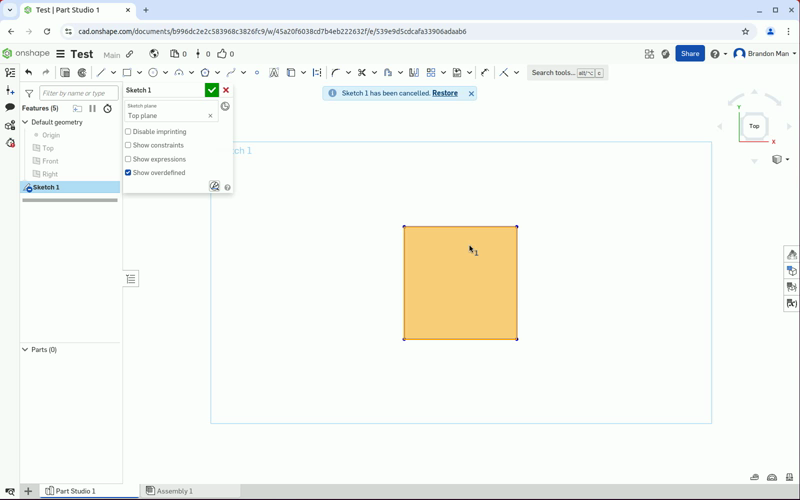
mouse_move(73, 352)
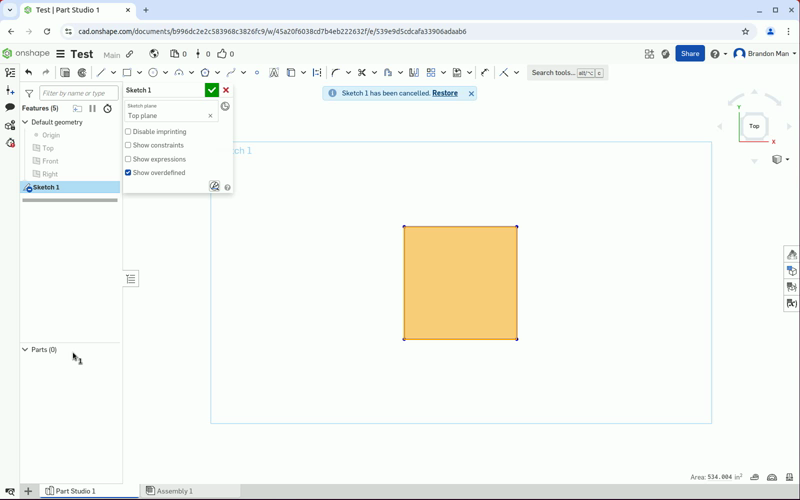
key(shift+y)
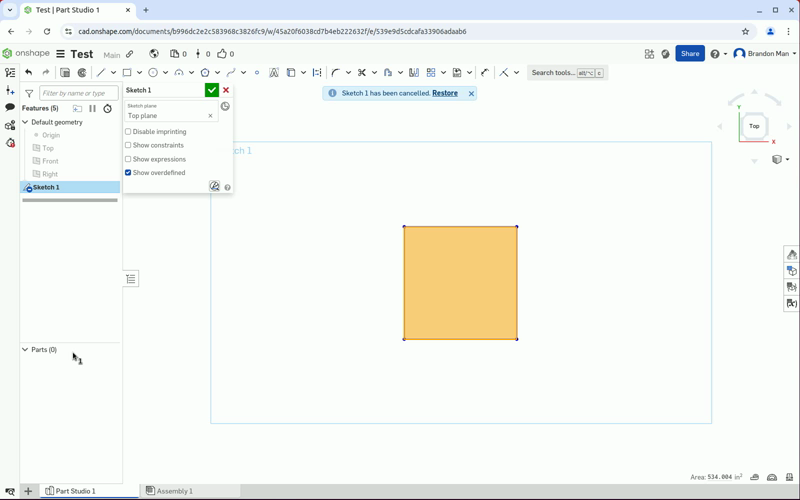
key(shift+e)
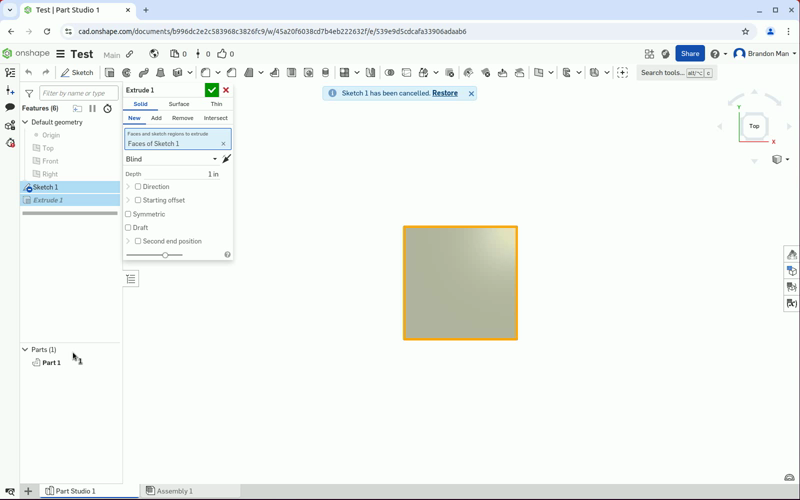
mouse_move(143, 106)
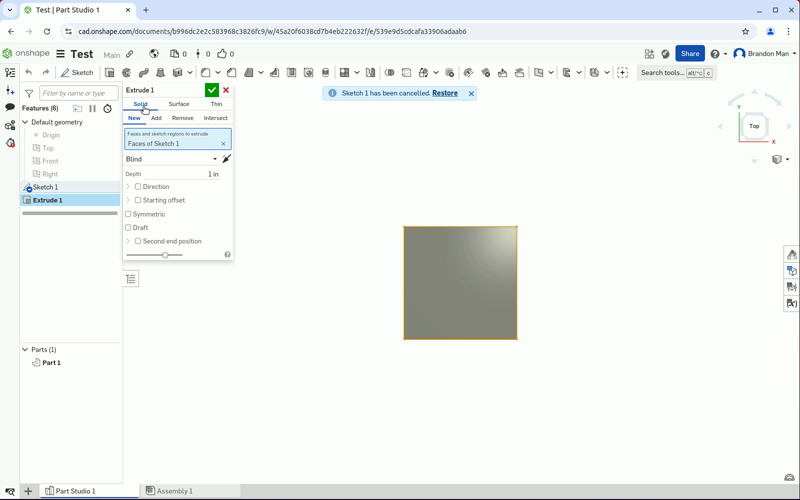
click(143, 106)
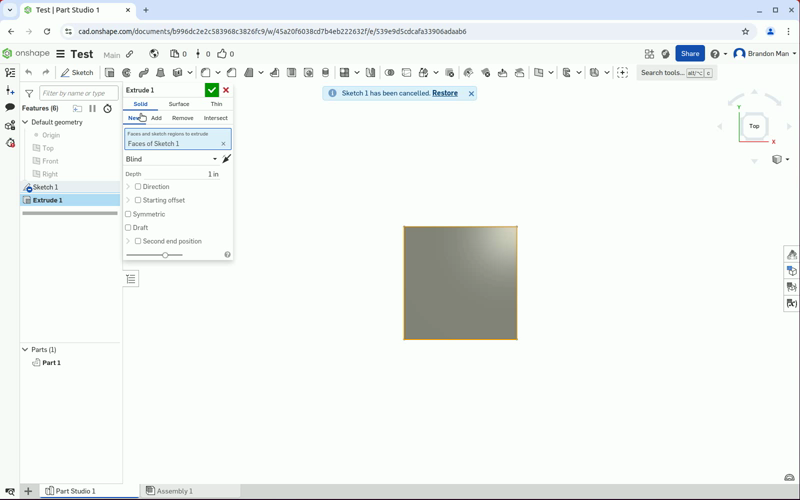
mouse_move(137, 120)
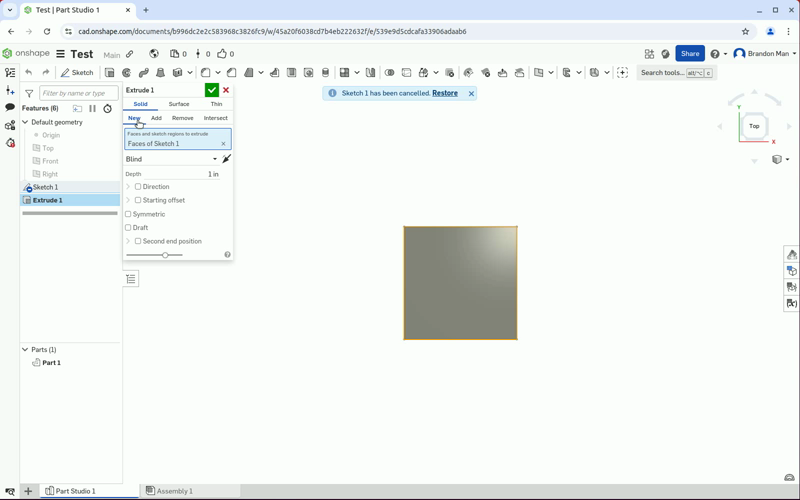
click(137, 120)
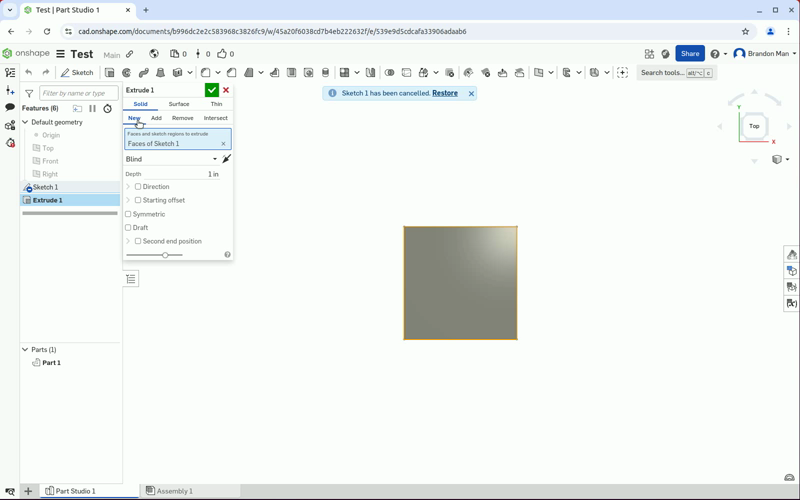
key(tab, 4)
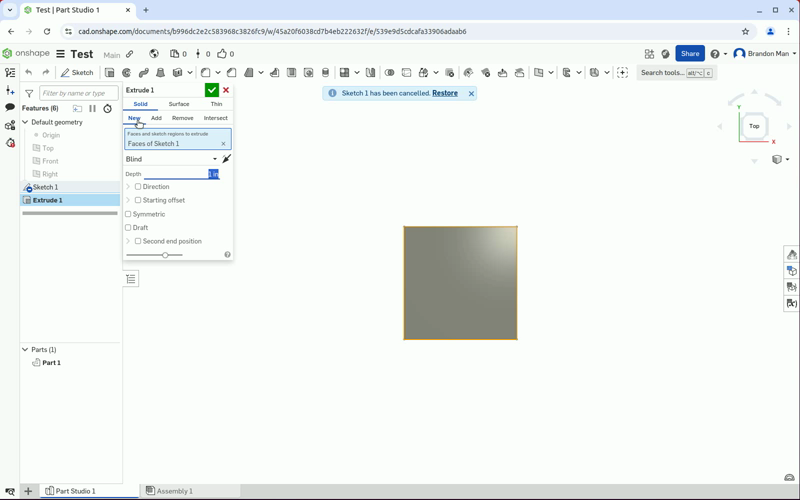
text(23.108)
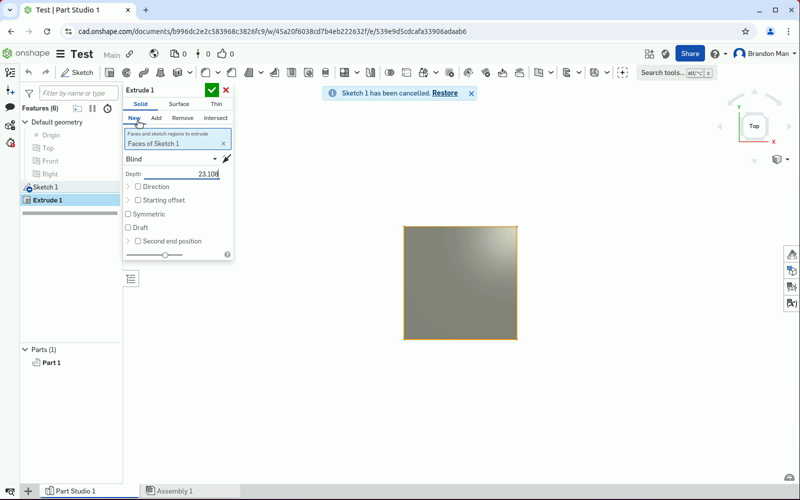
key(enter)
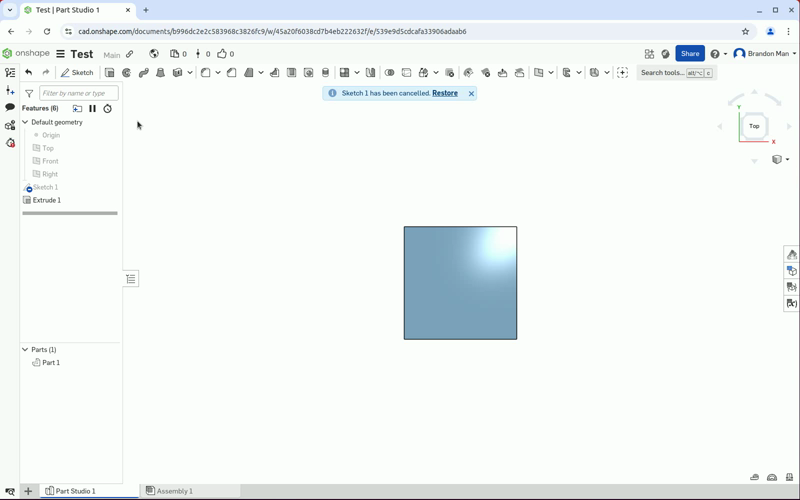
key(shift+h)
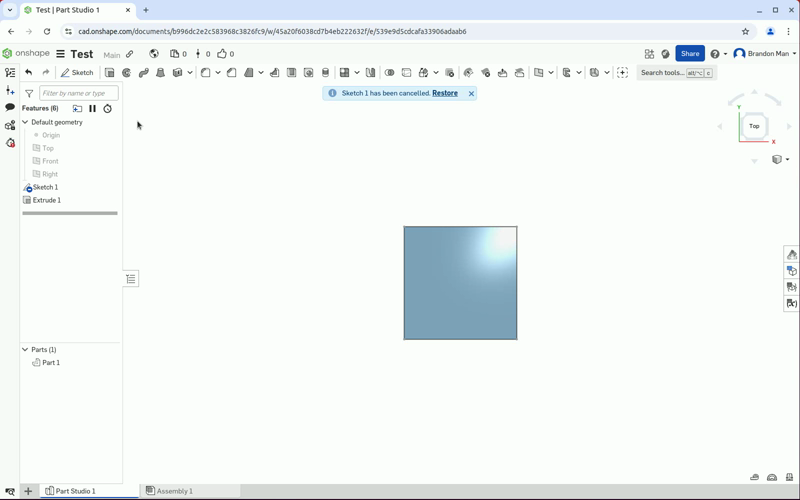
key(shift+h)
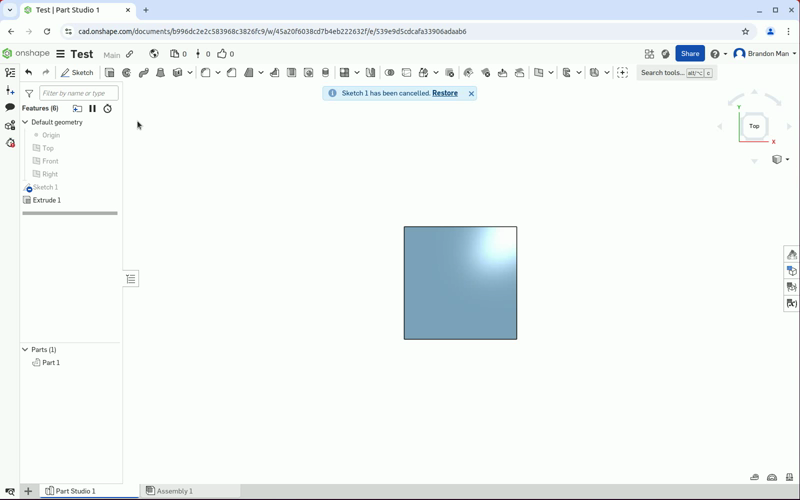
mouse_move(73, 189)
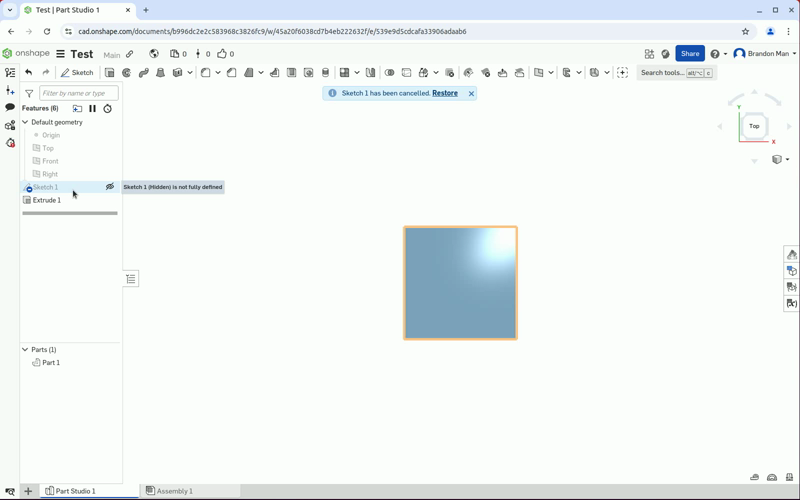
click(73, 189)
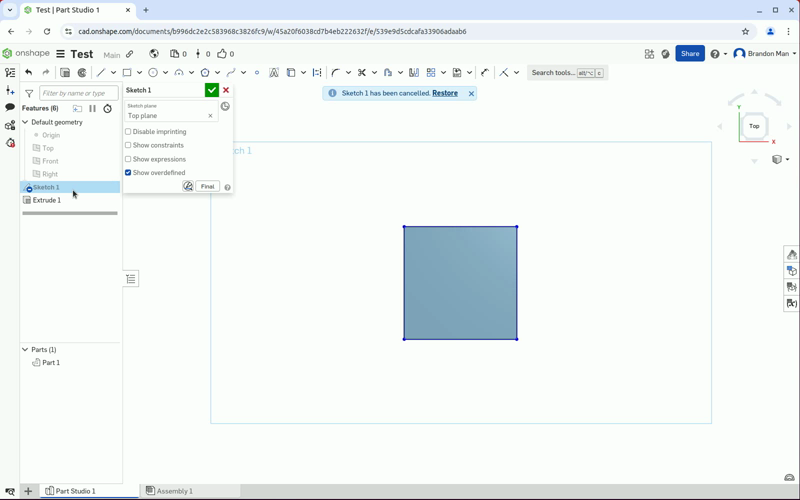
mouse_move(229, 92)
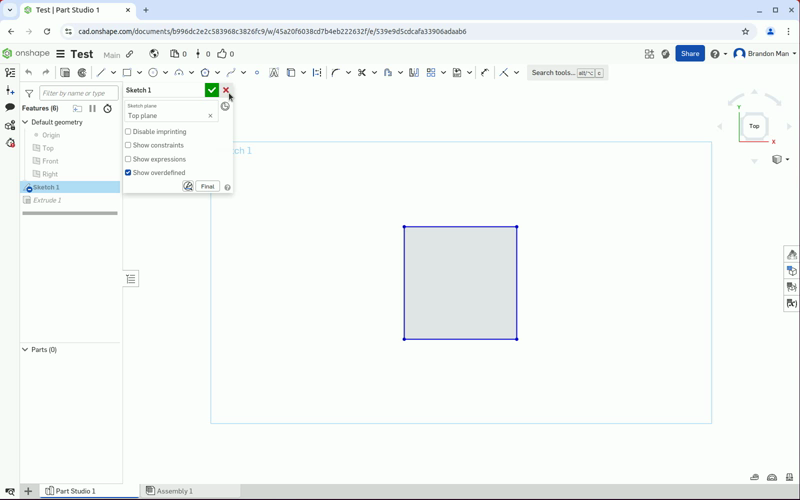
click(229, 92)
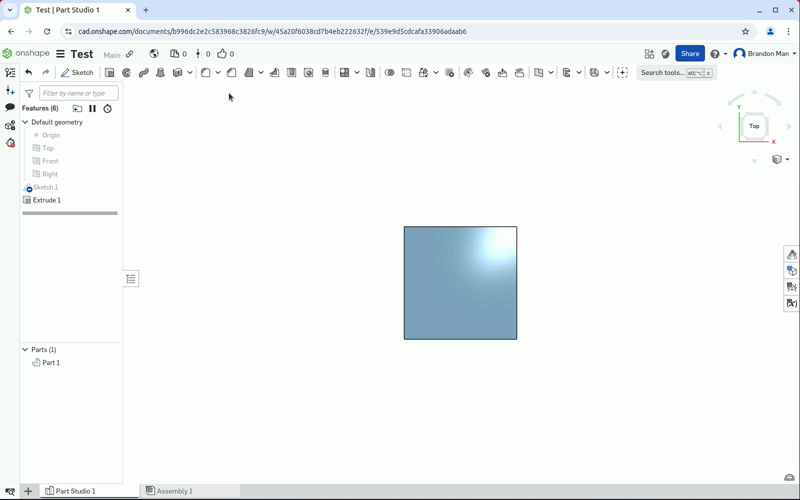
mouse_move(541, 75)
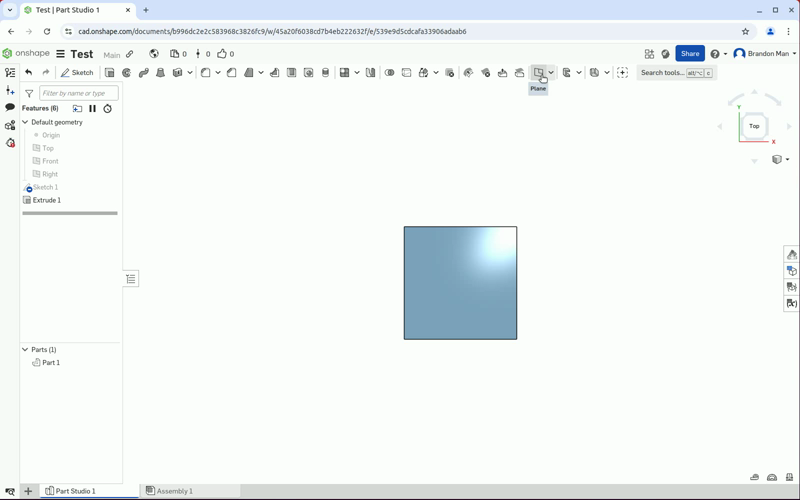
click(541, 75)
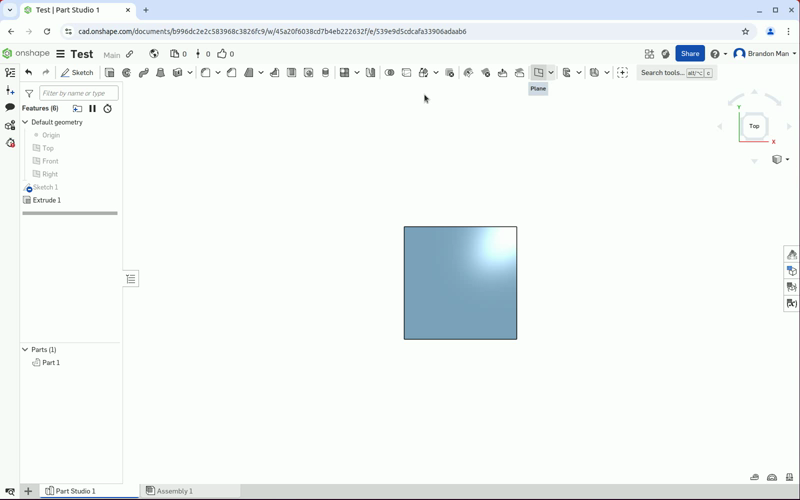
mouse_move(73, 150)
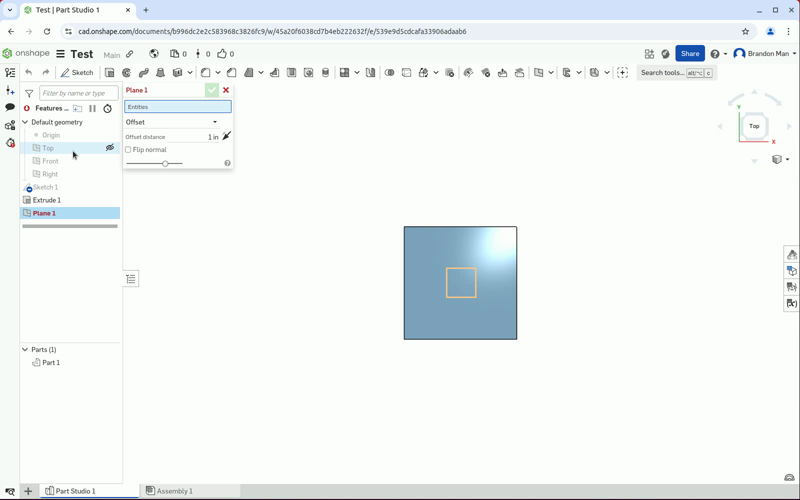
click(73, 150)
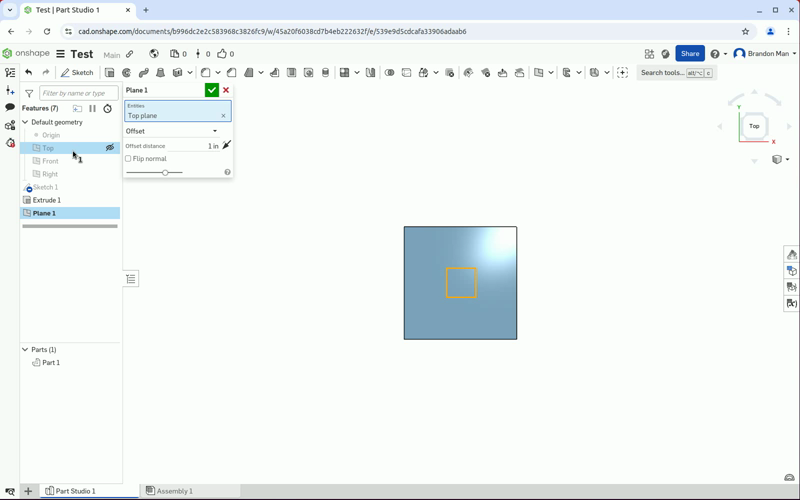
key(tab, 2)
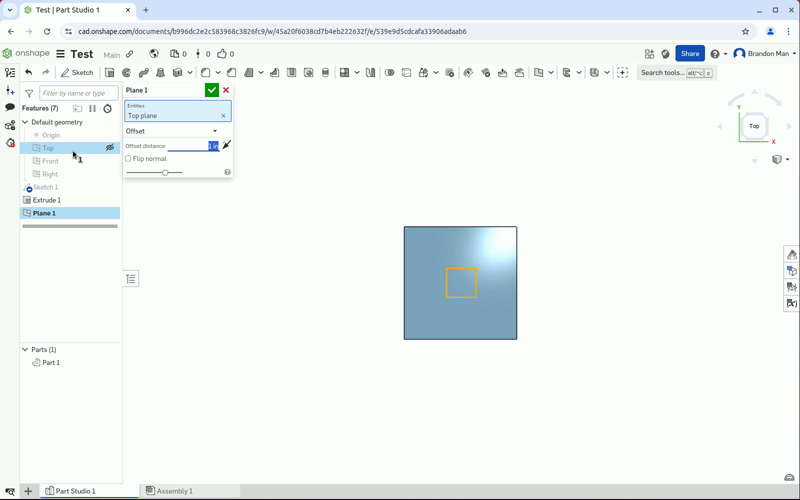
text(23.108)
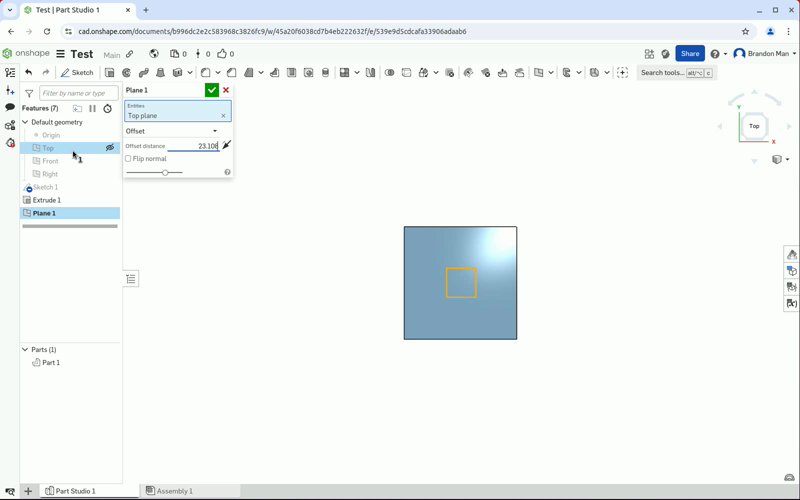
key(enter, 2)
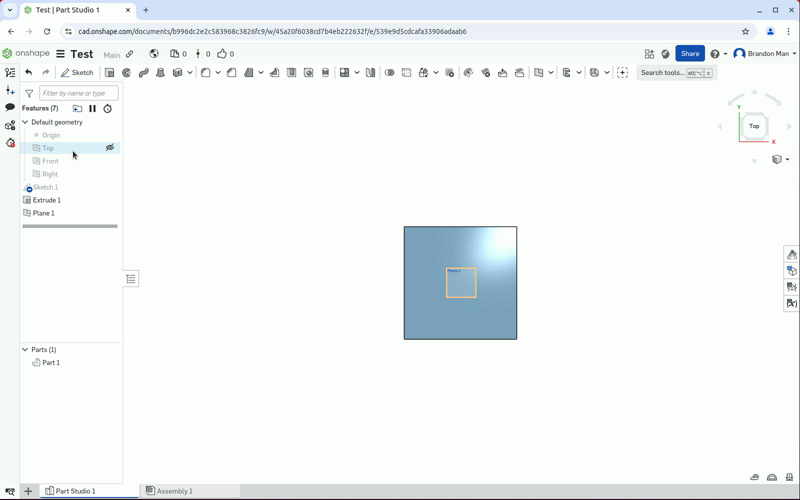
key(shift+s)
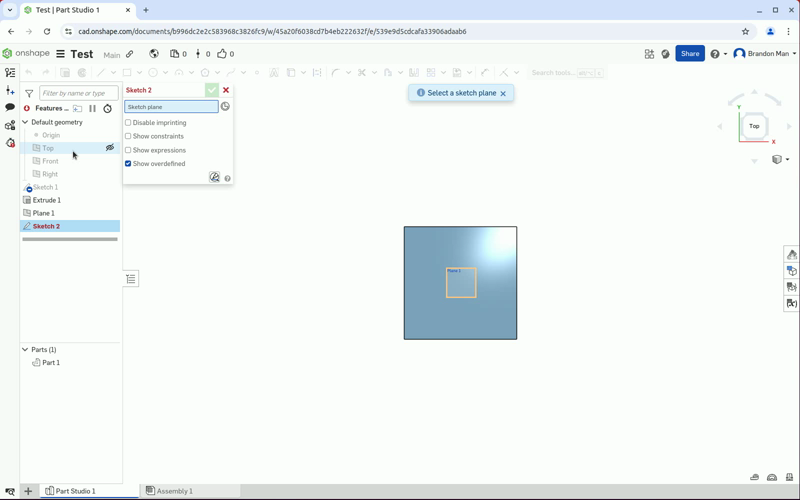
mouse_move(73, 215)
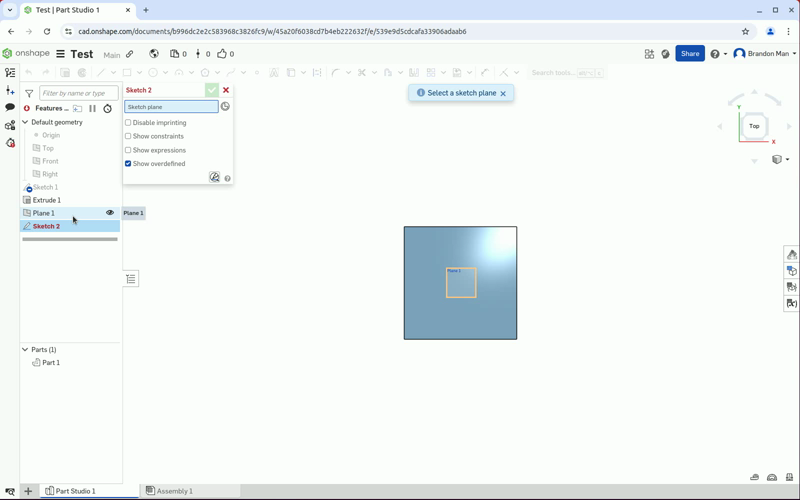
click(73, 215)
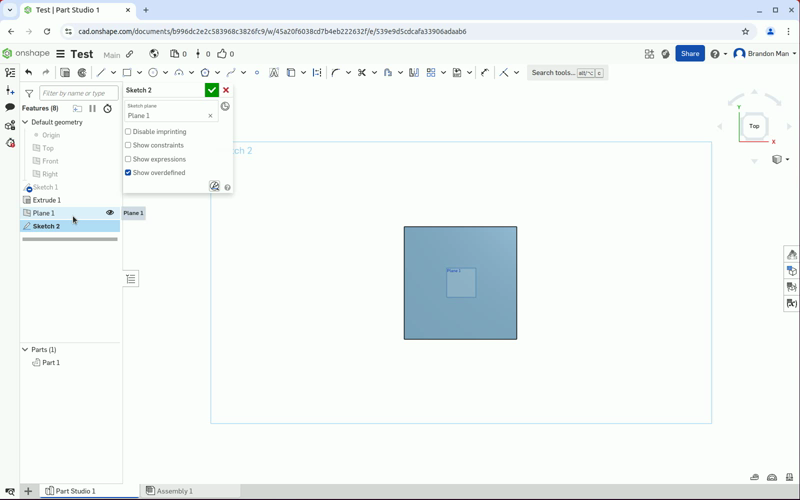
mouse_move(73, 352)
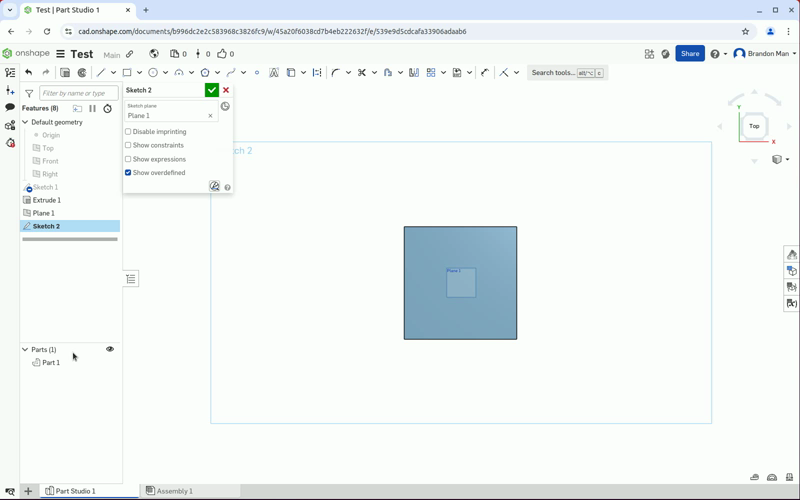
key(y)
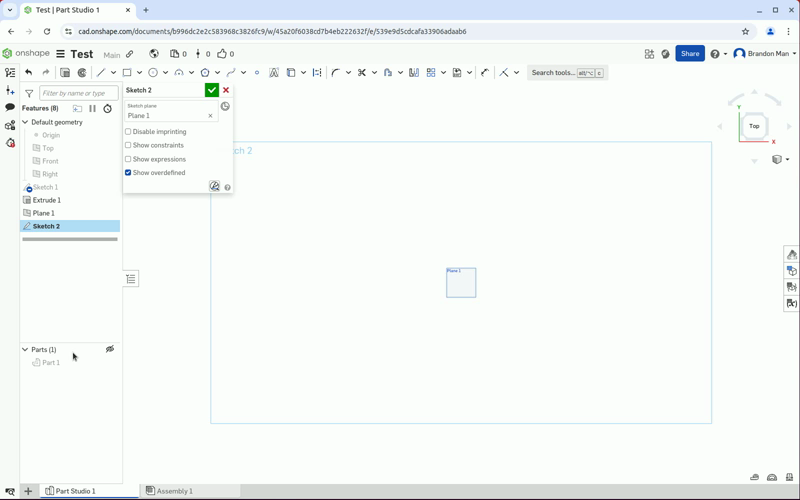
key(l)
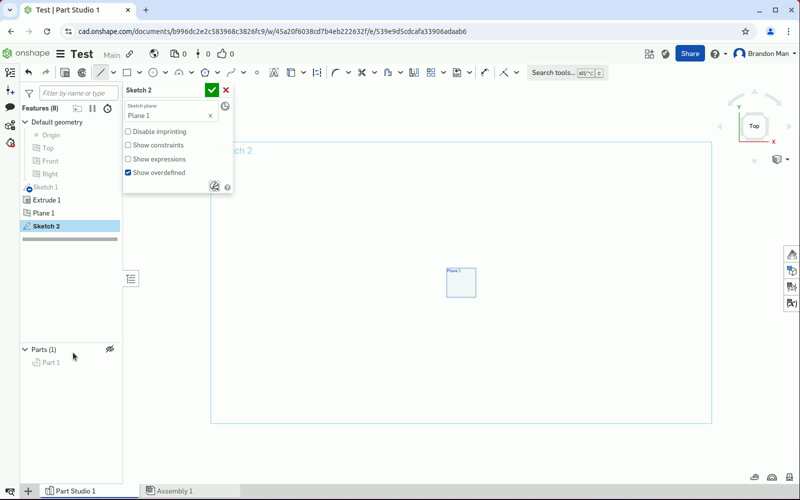
key_down(shift)
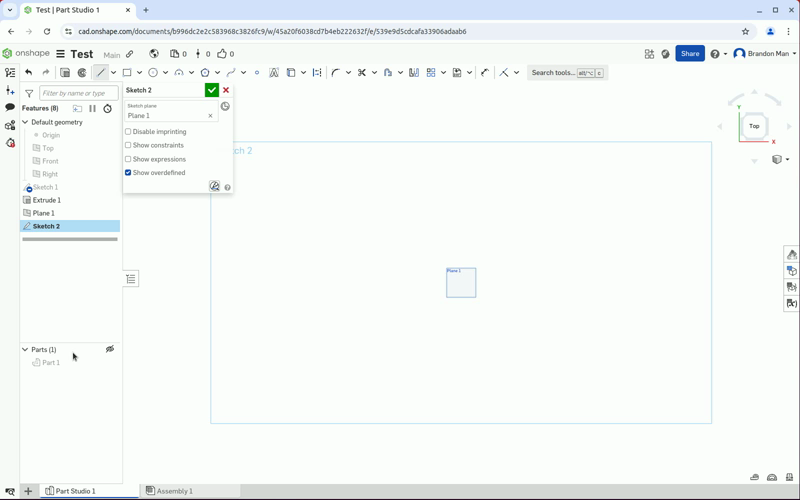
mouse_move(404, 339)
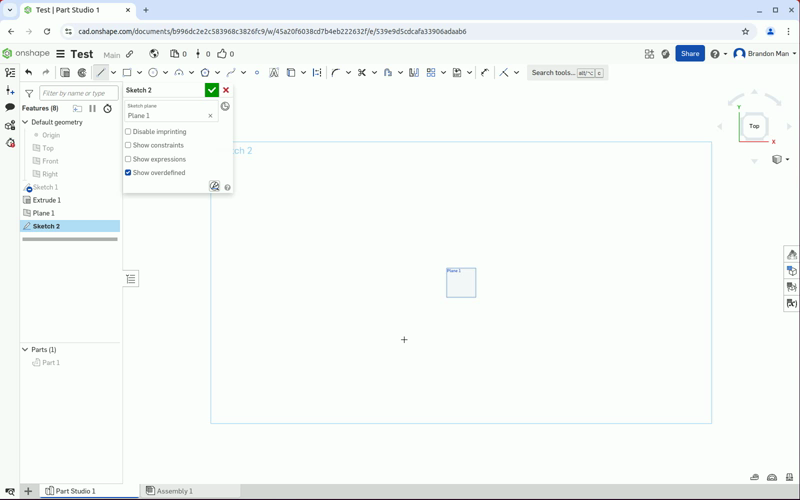
click(404, 339)
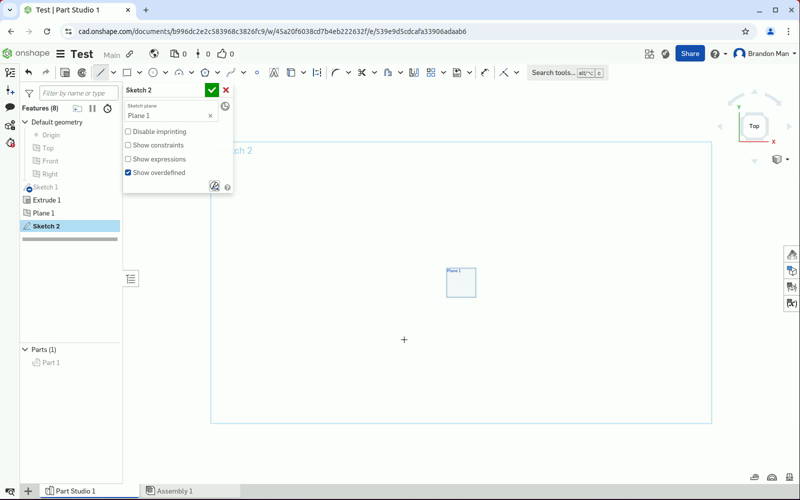
key_up(shift)
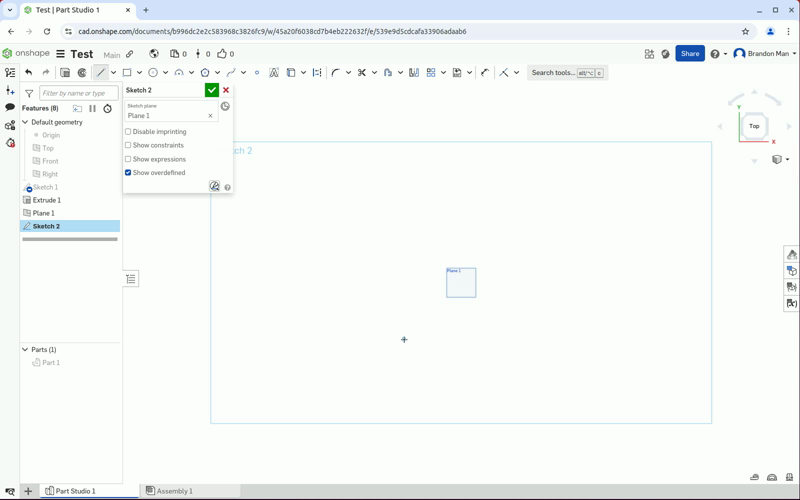
key_down(shift)
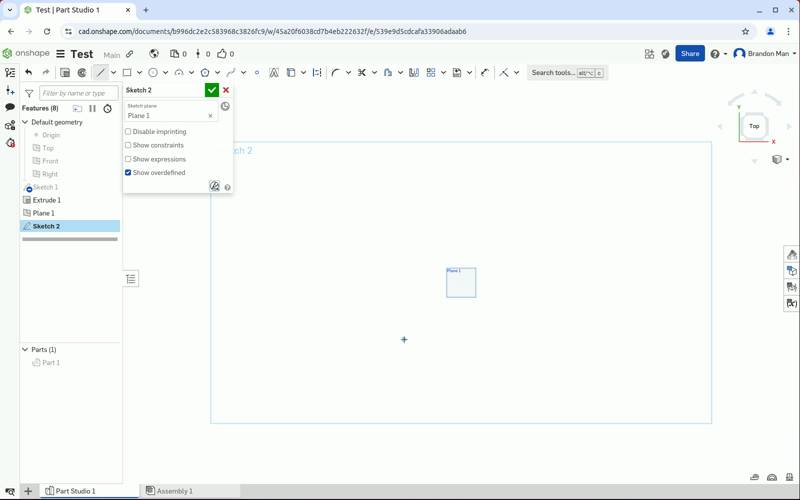
mouse_move(495, 339)
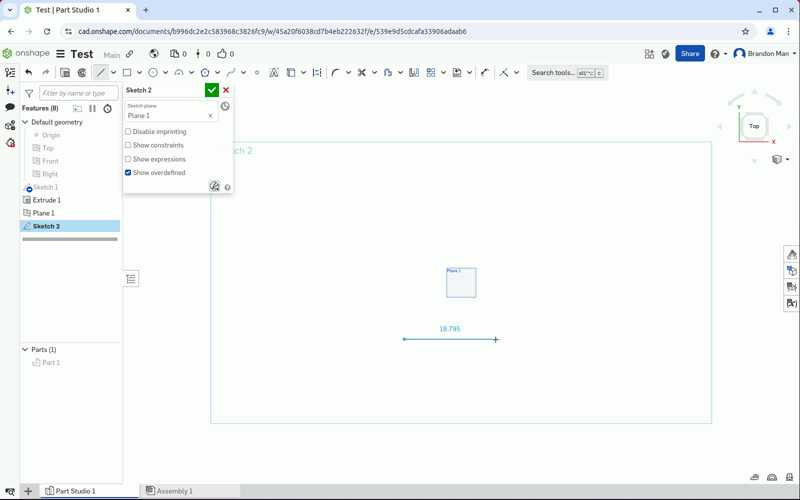
click(495, 339)
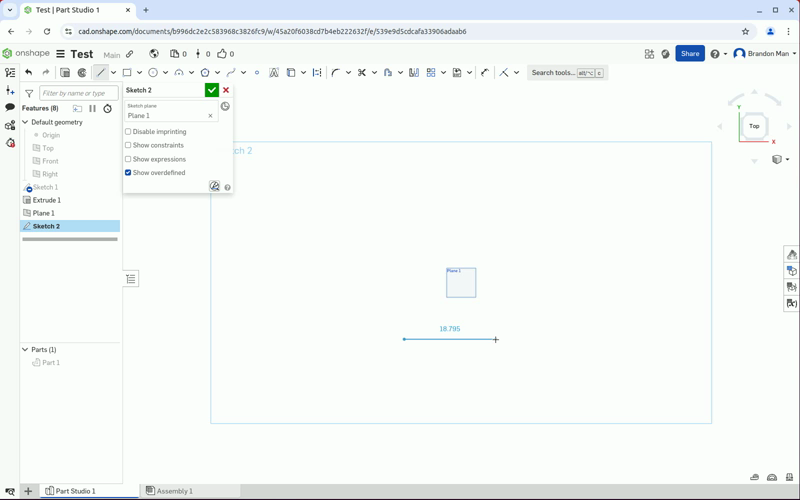
key_up(shift)
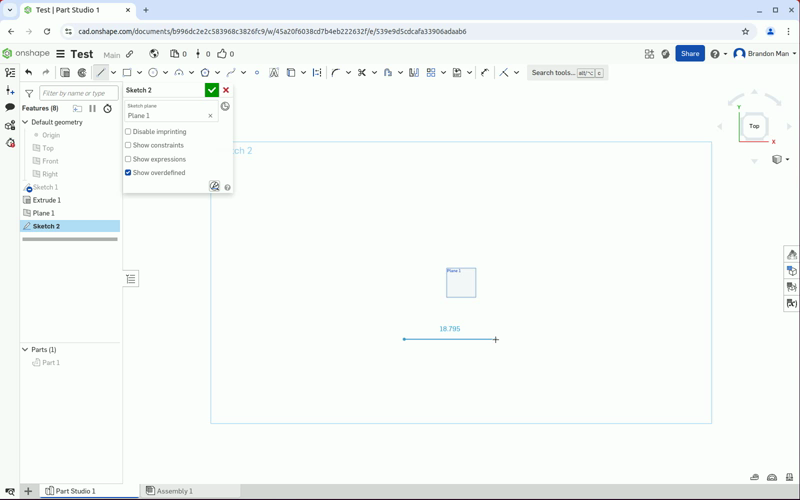
key_down(shift)
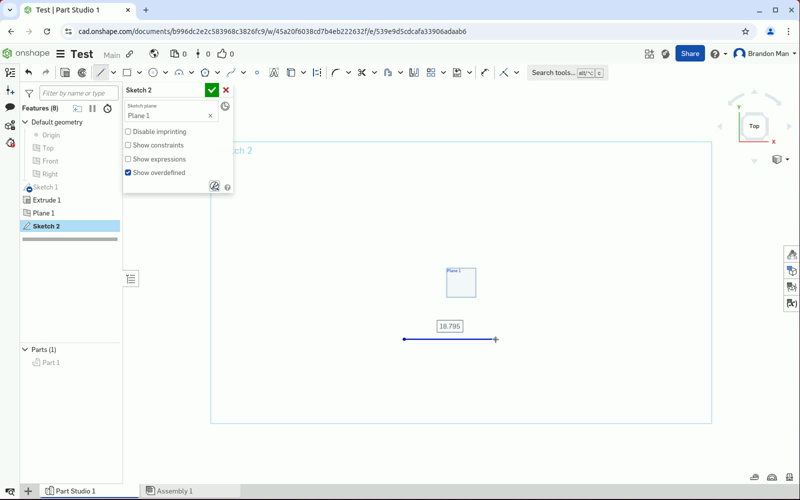
mouse_move(495, 226)
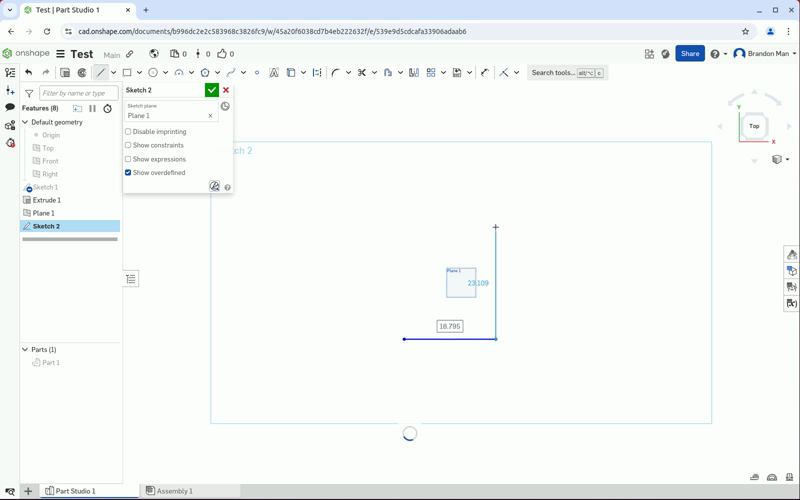
click(495, 226)
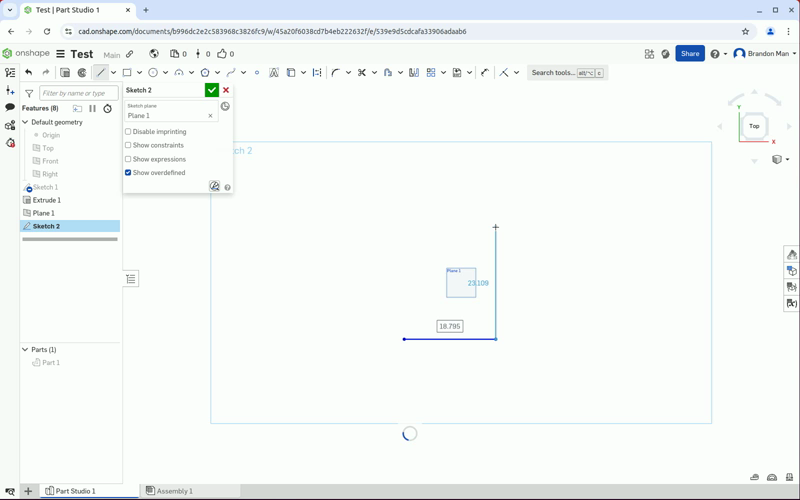
key_up(shift)
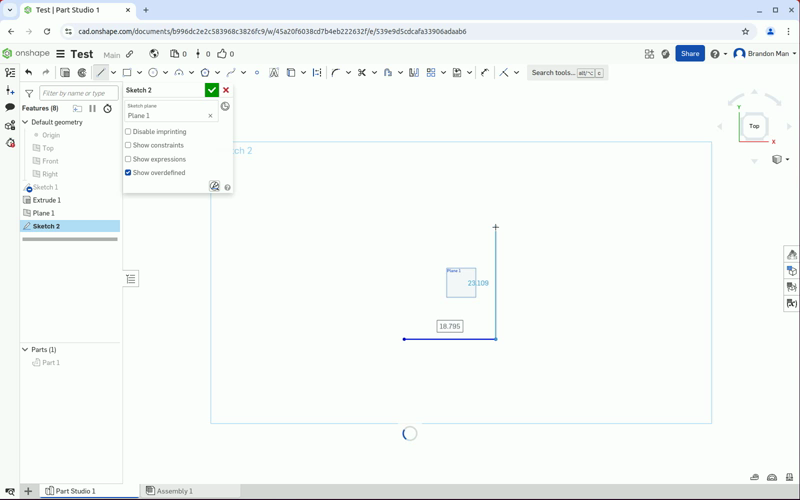
key_down(shift)
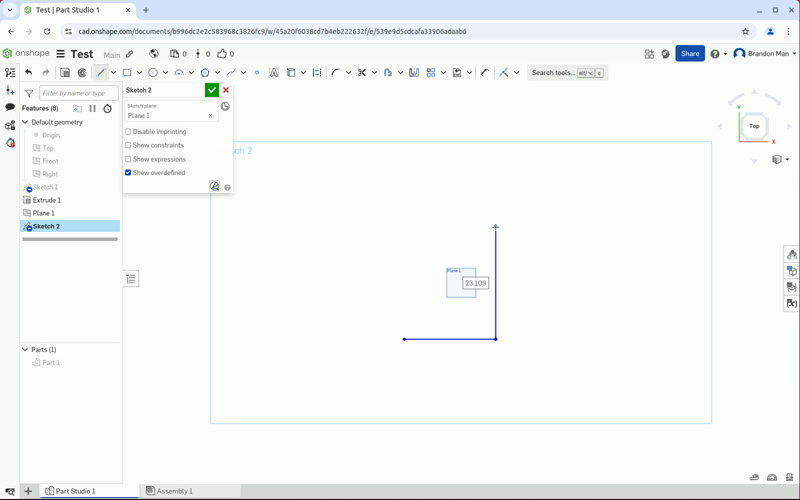
mouse_move(404, 226)
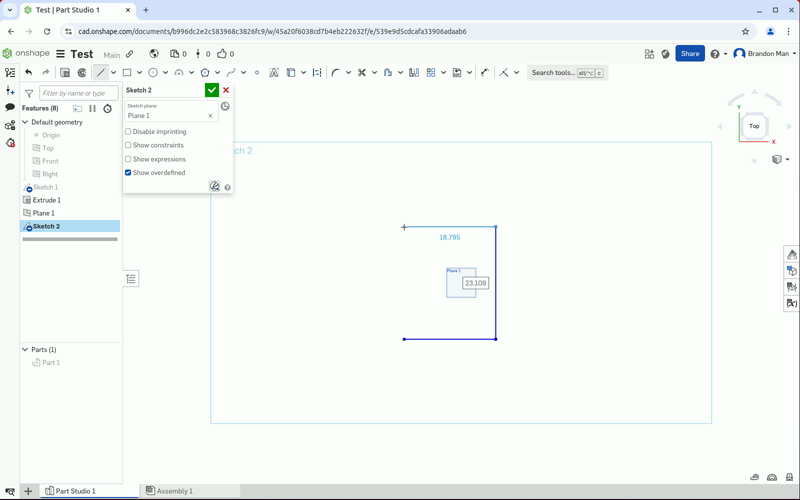
click(404, 226)
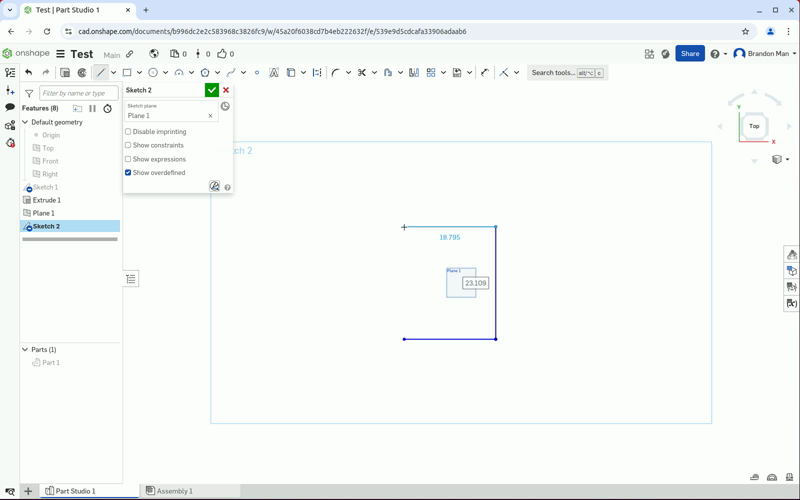
key_up(shift)
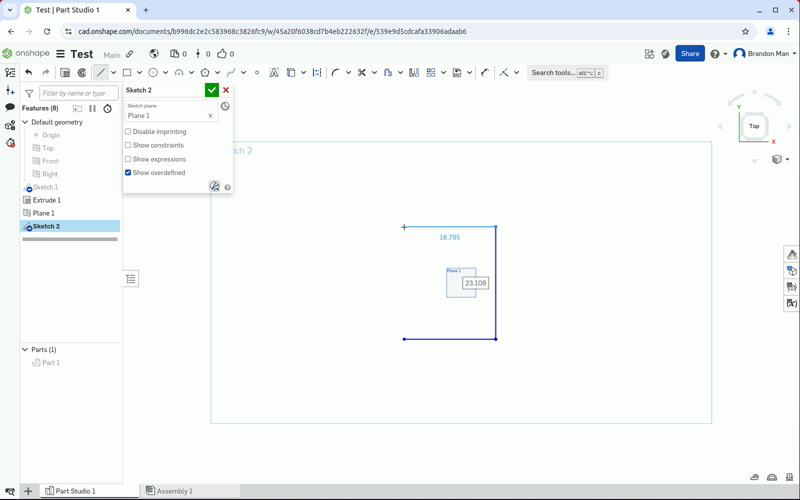
key_down(shift)
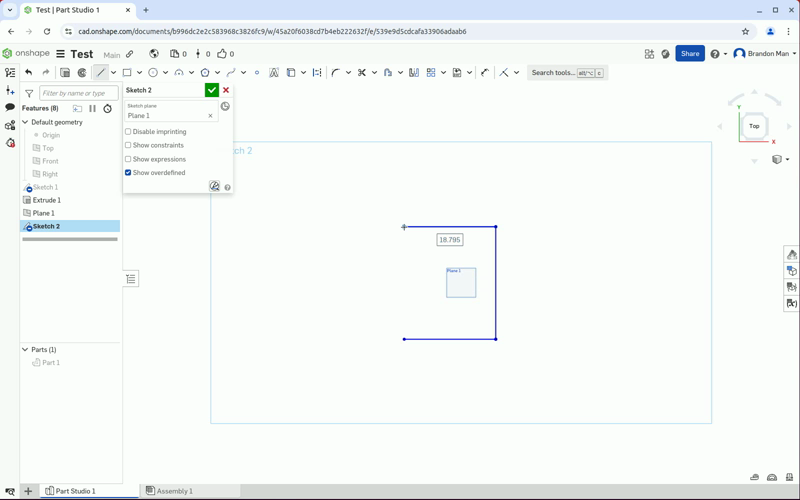
mouse_move(404, 339)
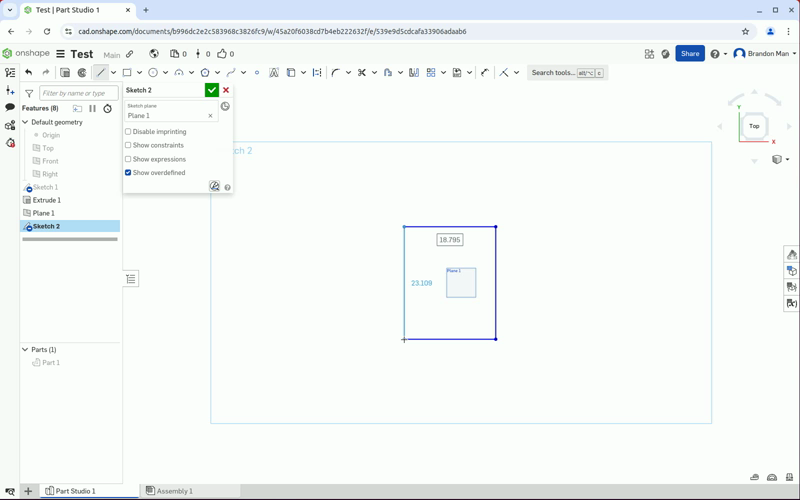
key_up(shift)
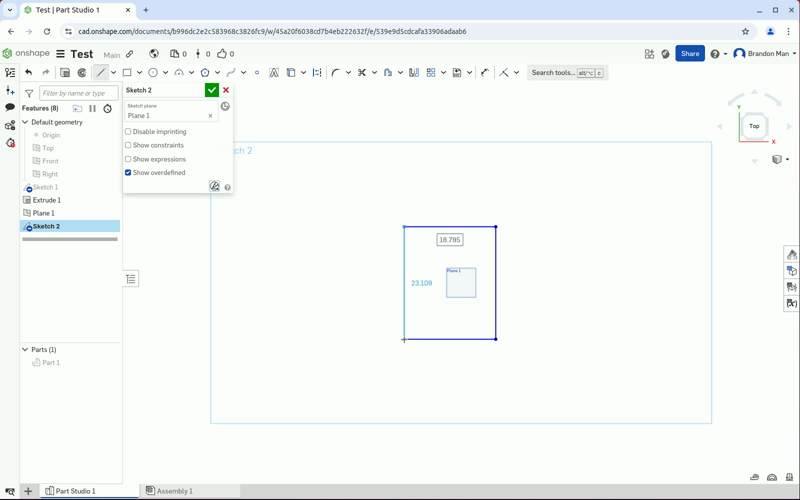
click(404, 339)
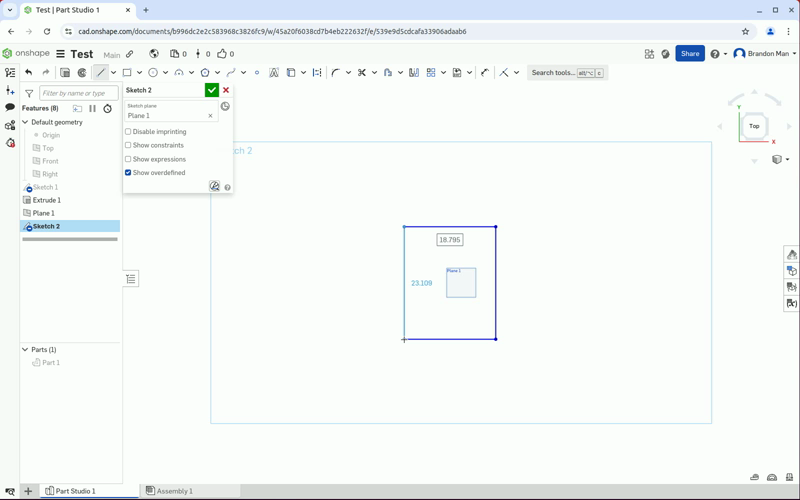
key(esc)
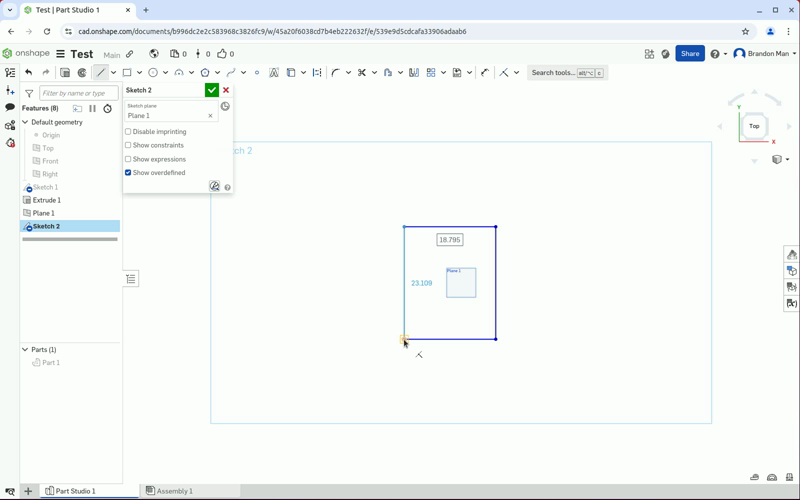
mouse_move(425, 280)
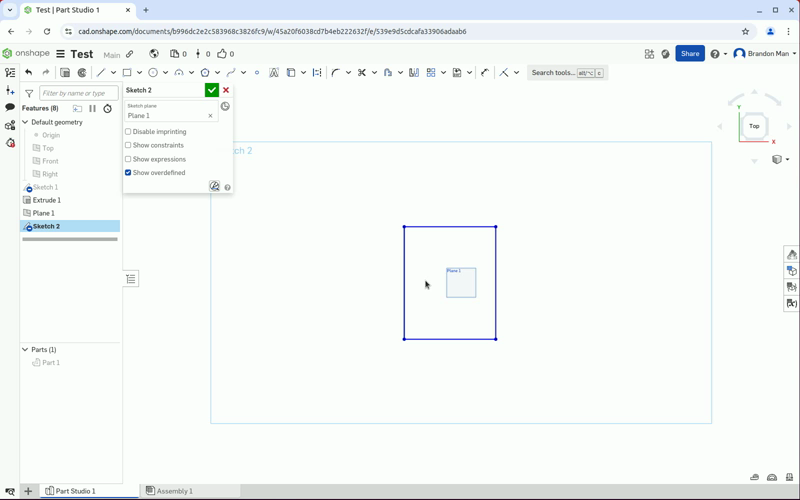
click(425, 280)
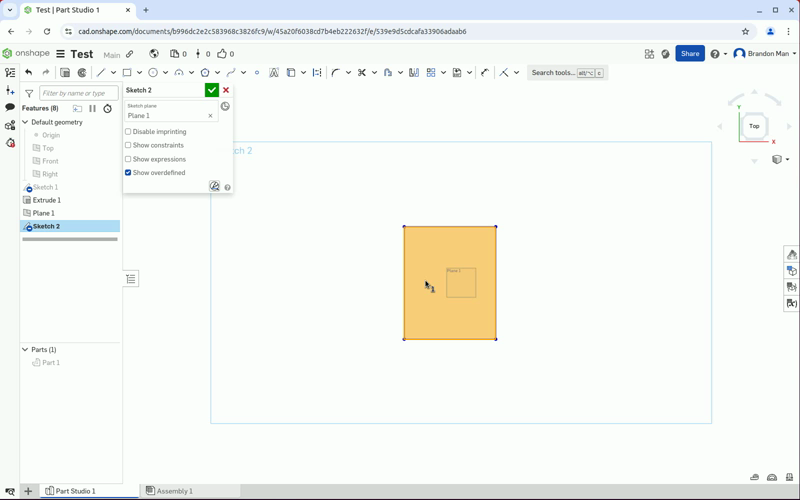
mouse_move(73, 352)
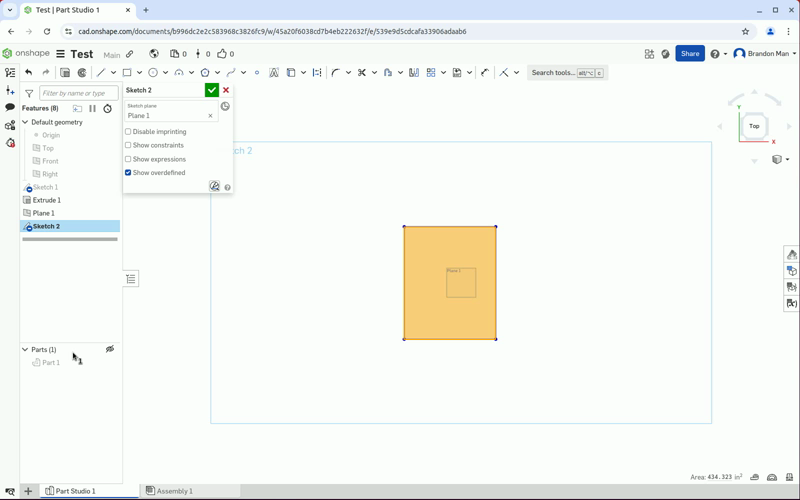
key(shift+y)
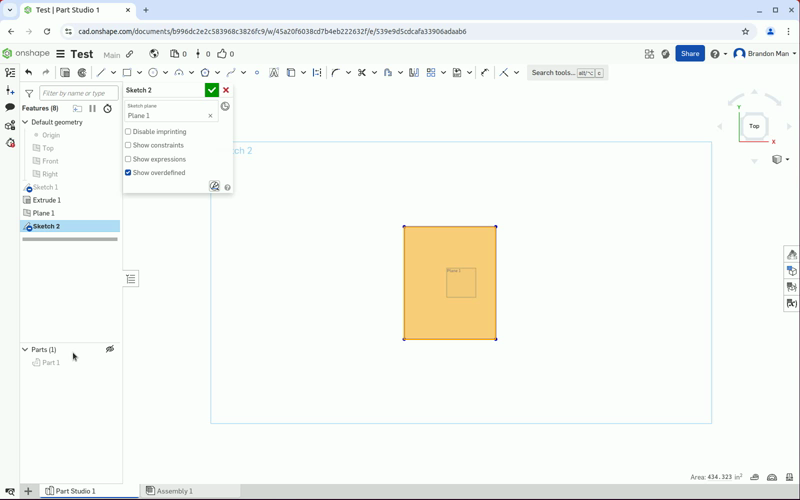
key(shift+e)
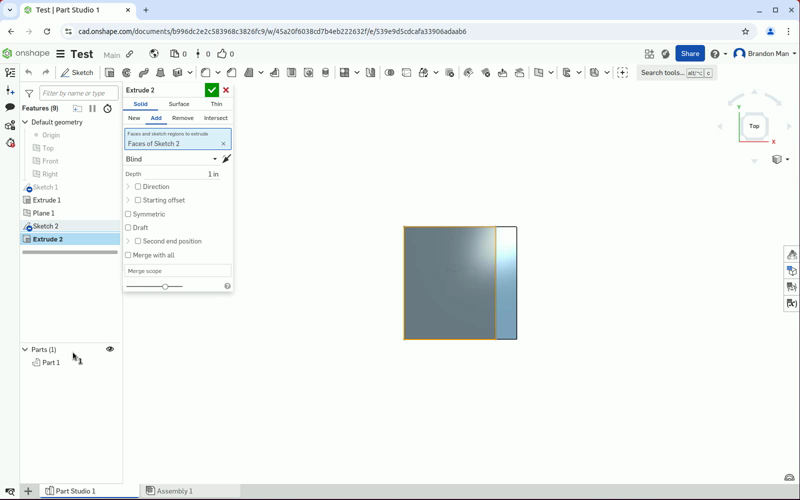
mouse_move(143, 106)
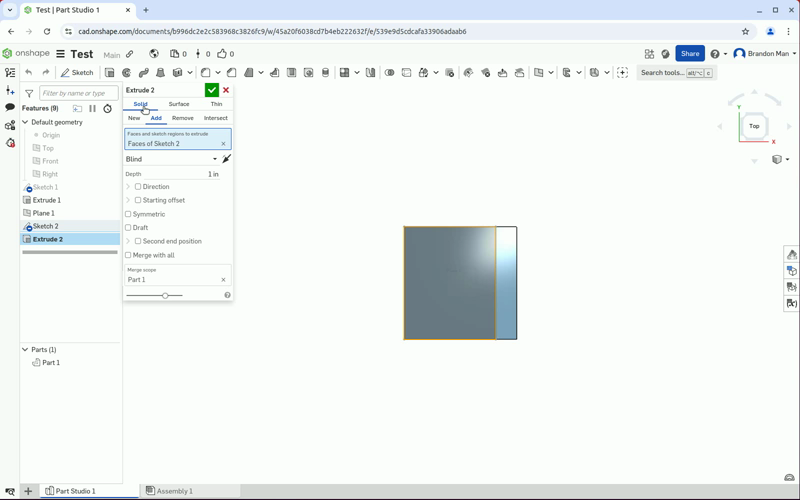
click(143, 106)
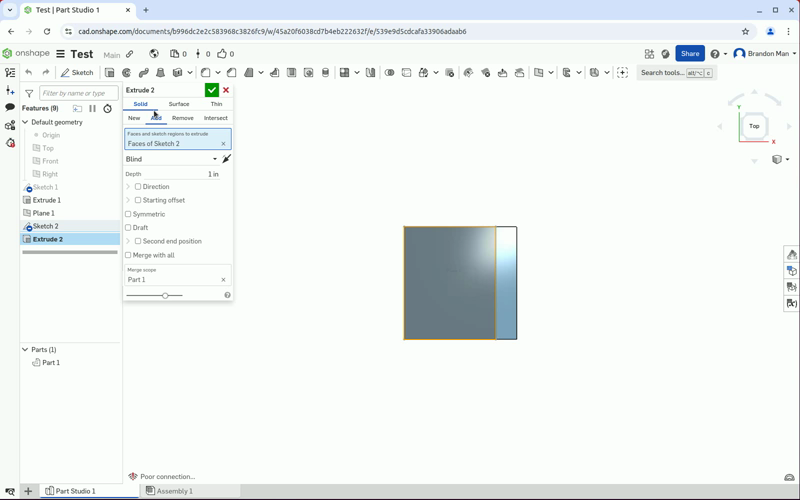
mouse_move(186, 120)
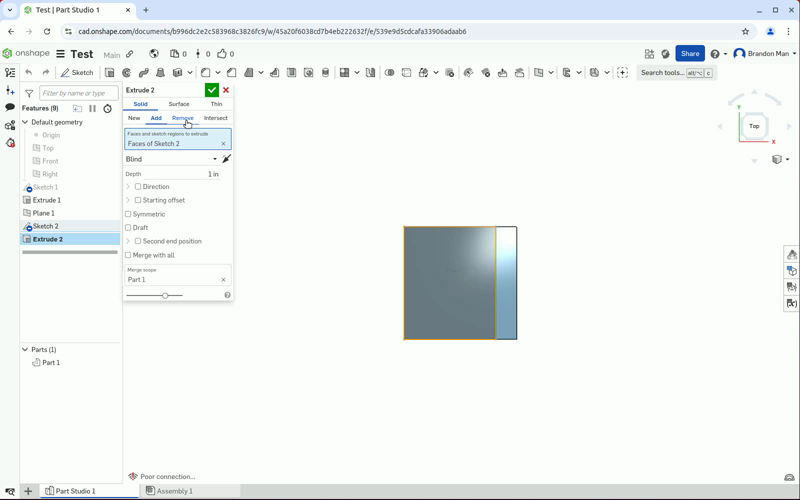
click(186, 120)
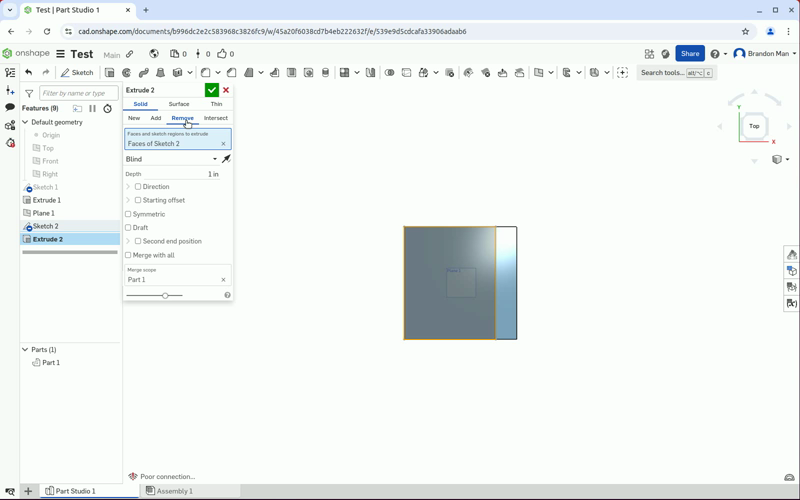
key(tab, 4)
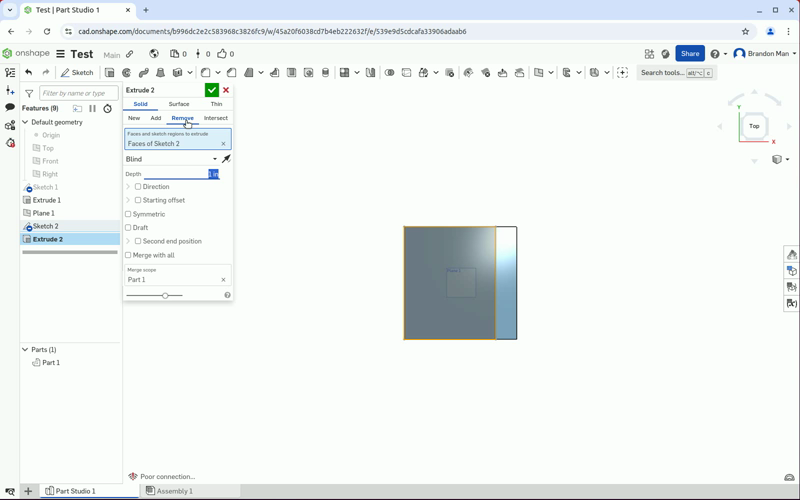
text(9.147)
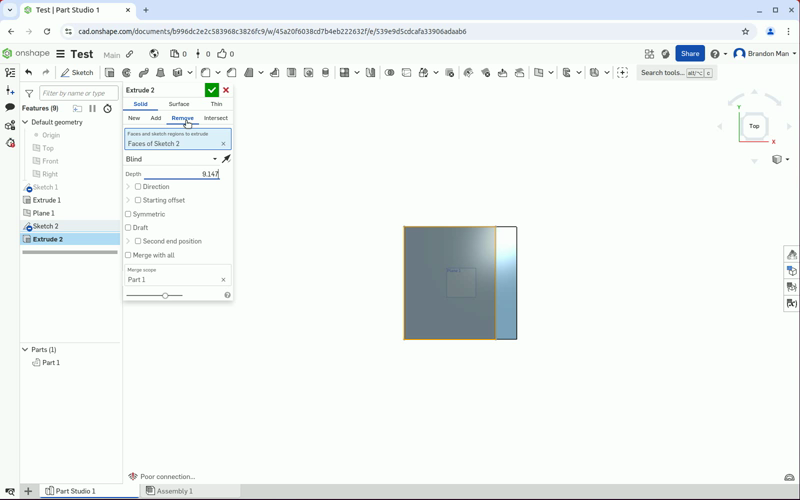
key(tab, 6)
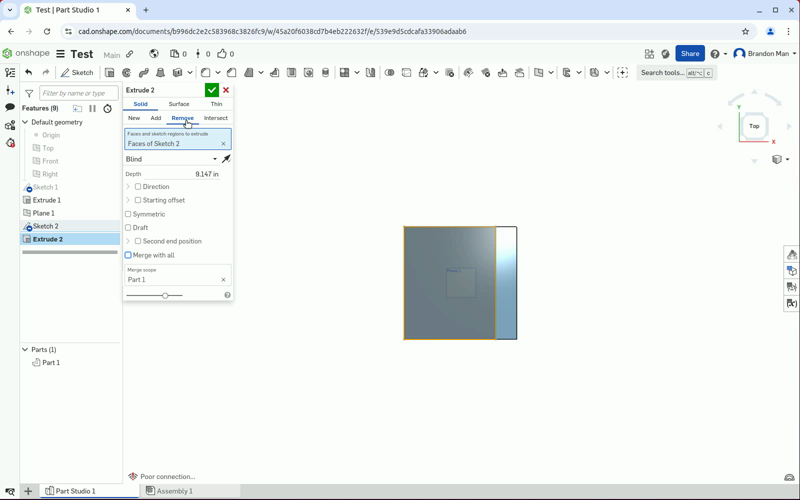
key(space)
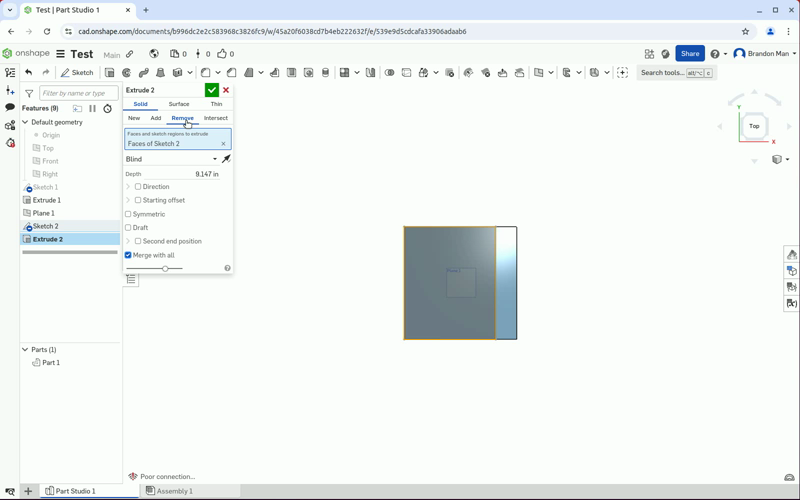
key(enter)
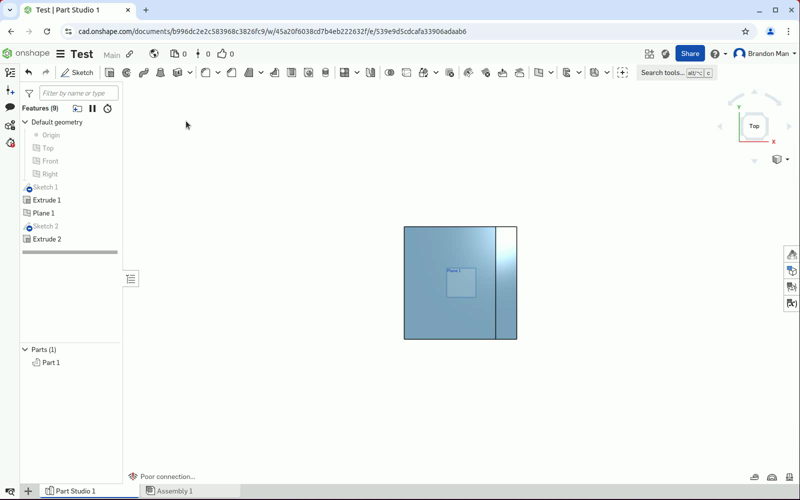
key(shift+h)
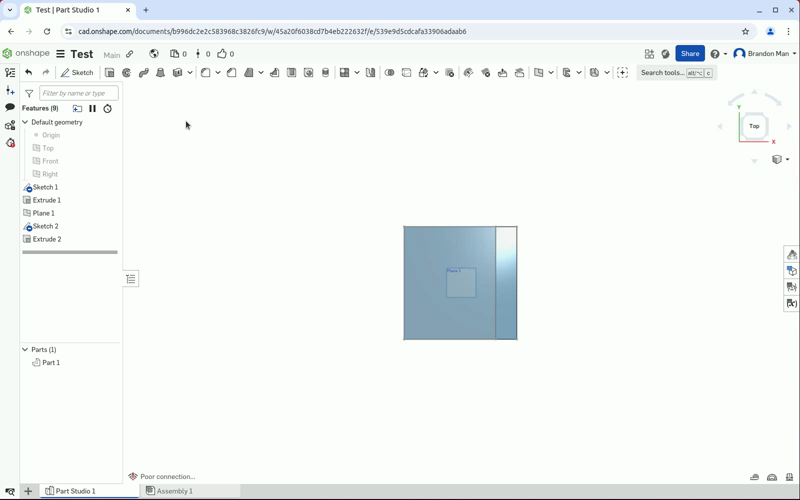
key(shift+h)
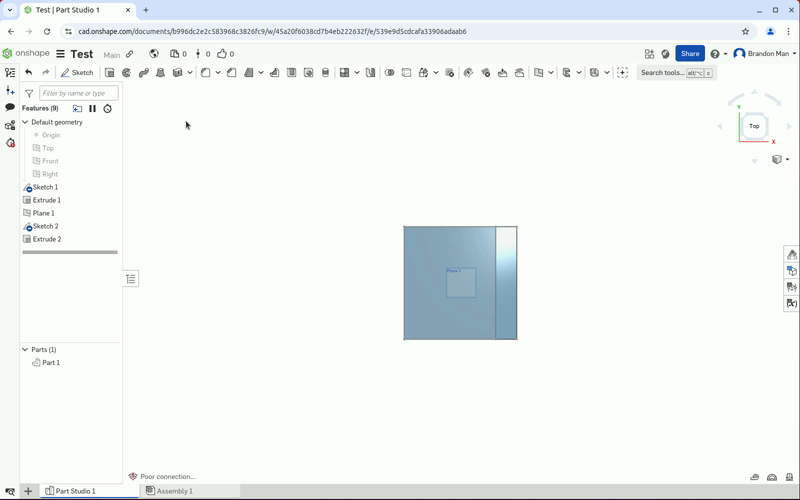
key(shift+7)
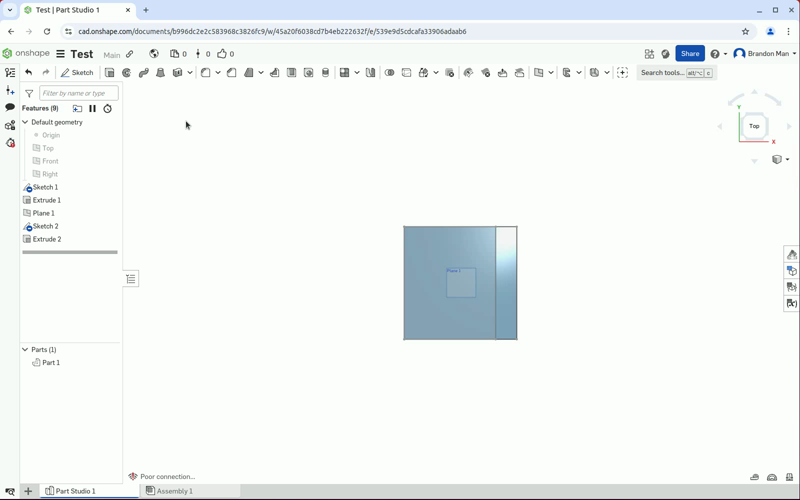
key(up, 3)
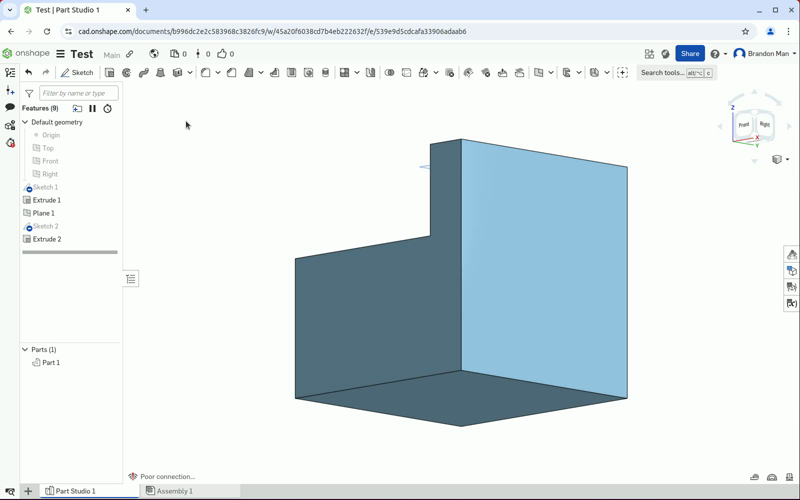
key(left, 3)
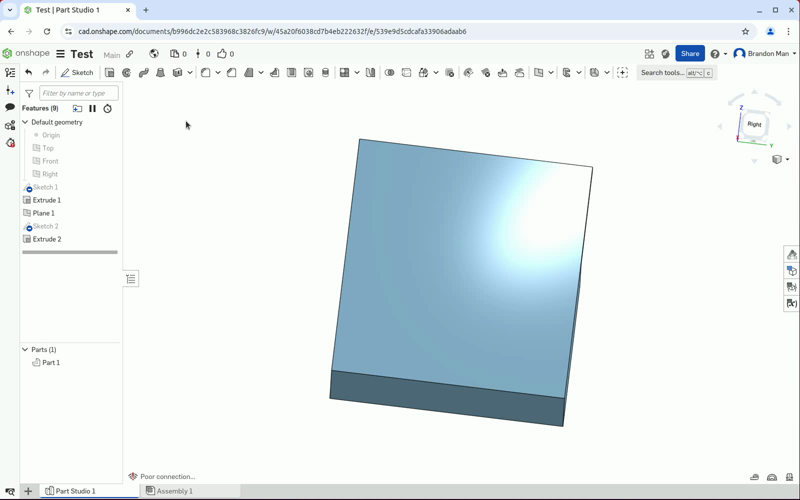
key(right, 3)
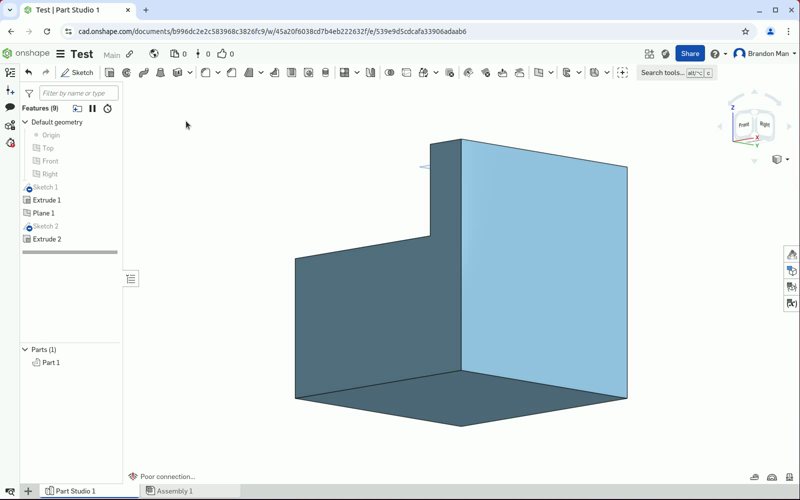
key(down, 3)
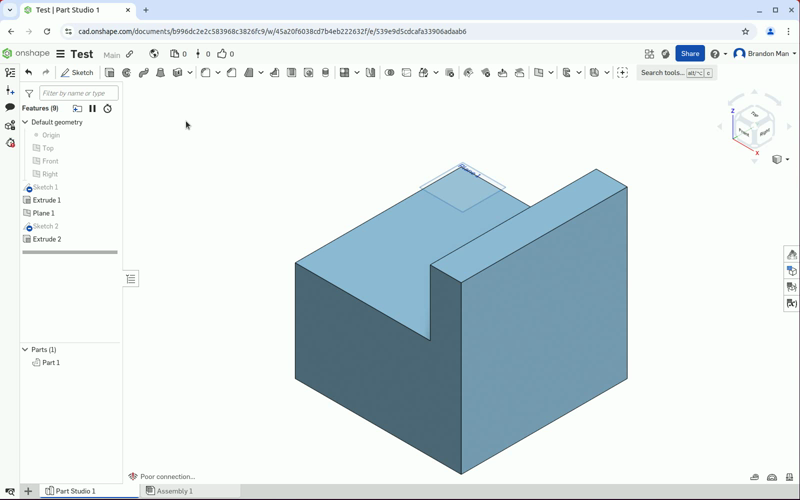
mouse_move(73, 189)
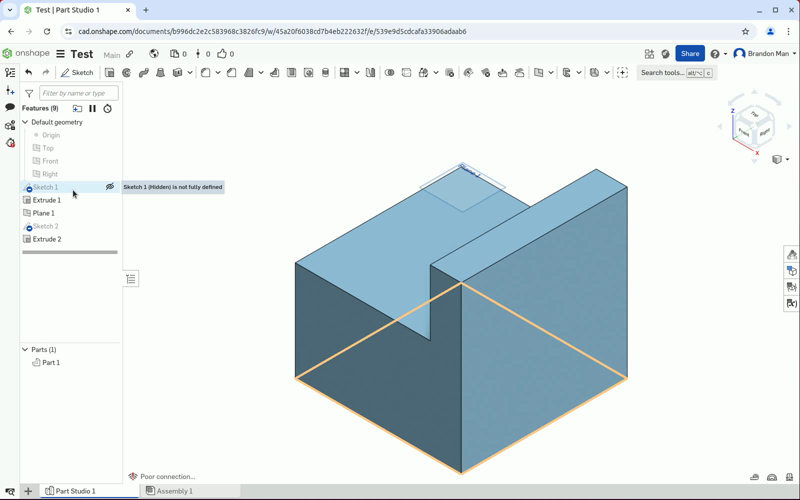
click(73, 189)